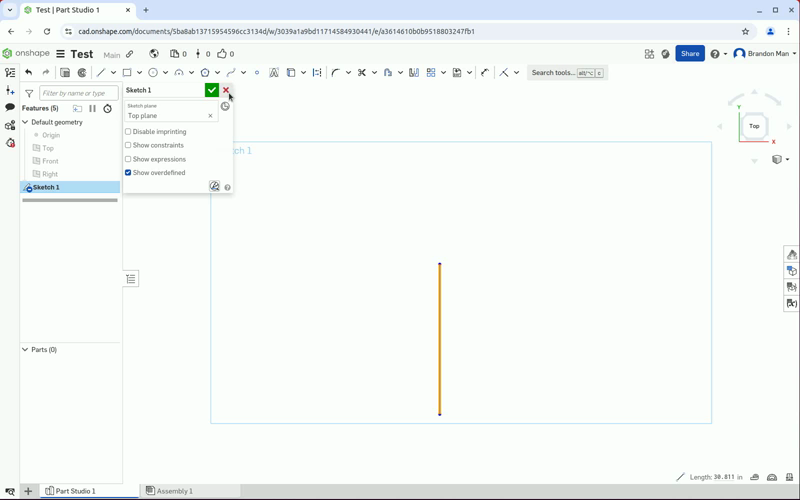
key(shift+h)
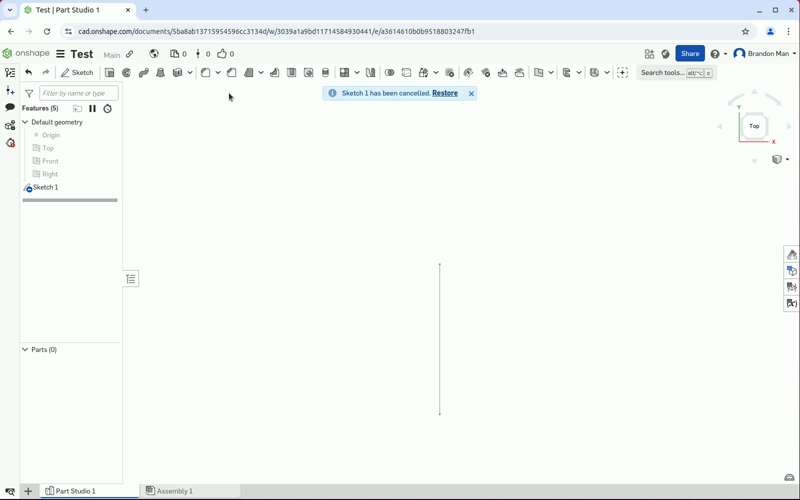
key(shift+s)
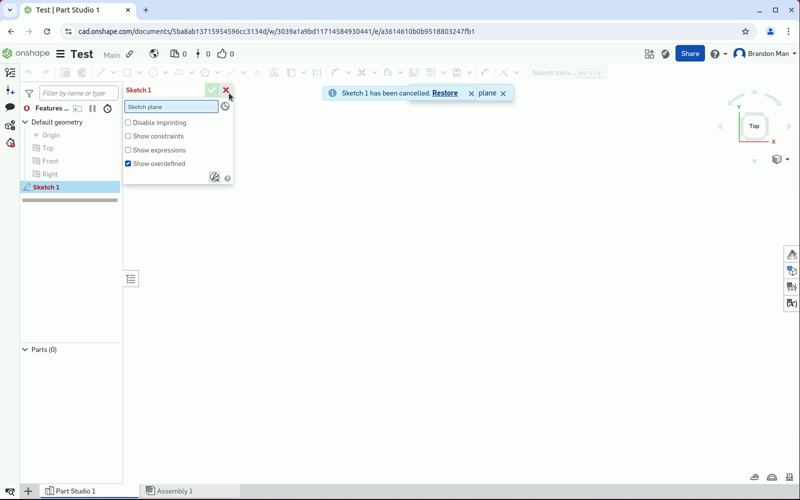
mouse_move(73, 150)
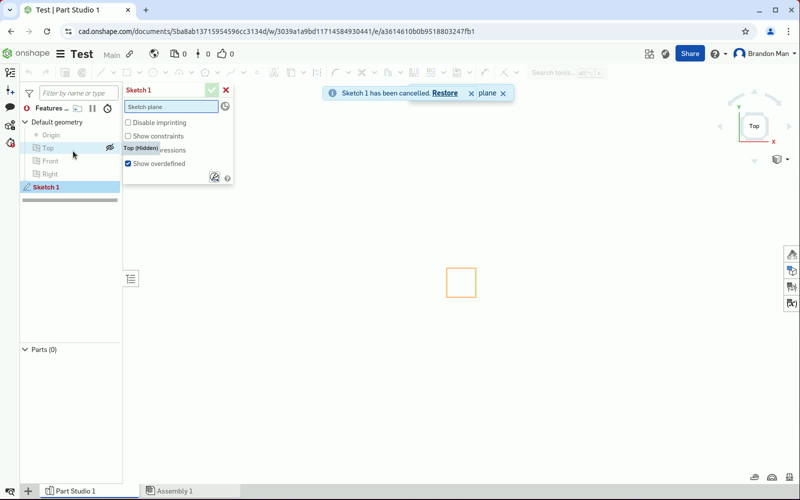
click(73, 150)
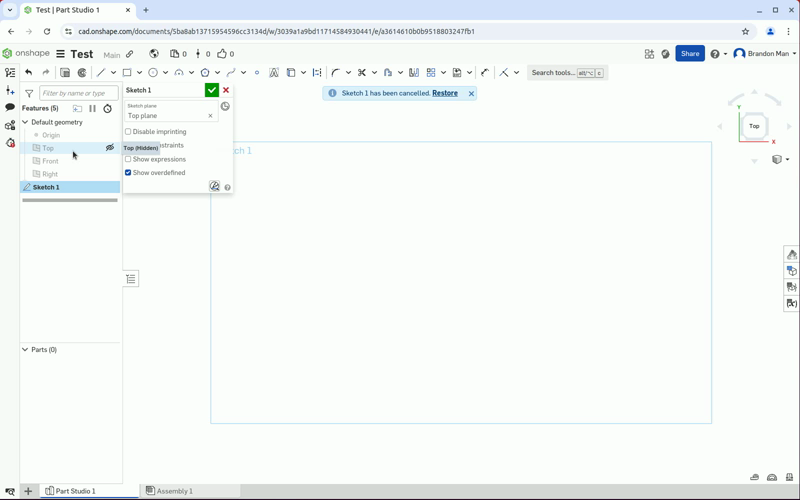
mouse_move(73, 352)
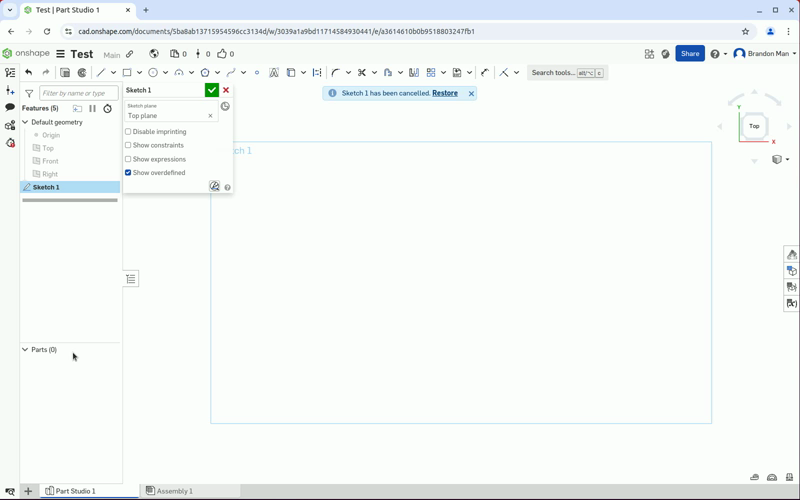
key(y)
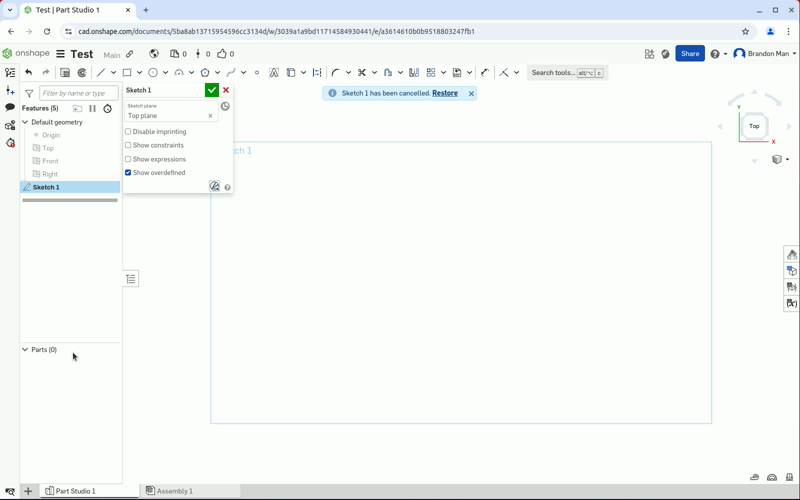
key(l)
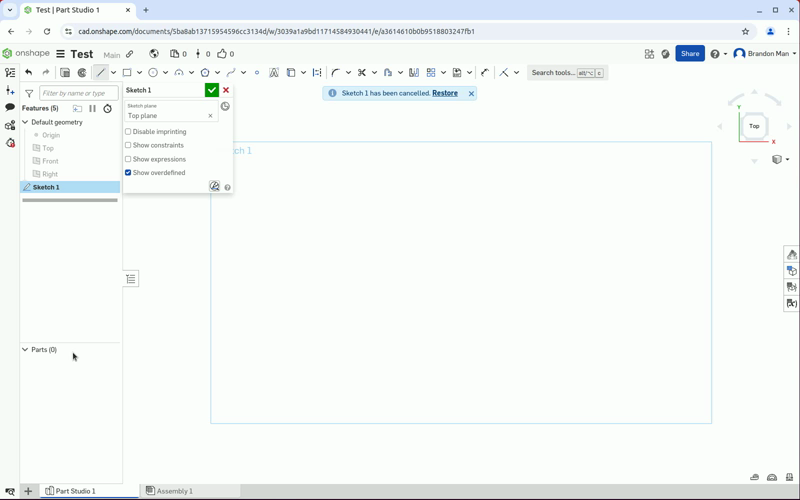
key_down(shift)
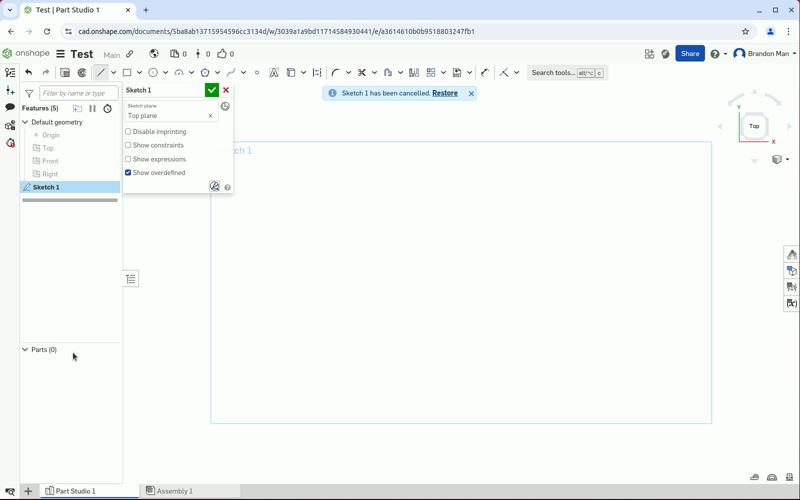
mouse_move(395, 324)
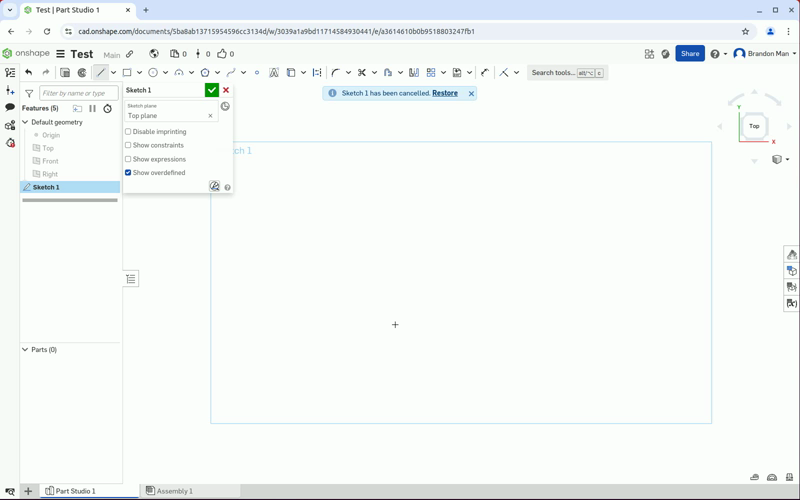
click(395, 324)
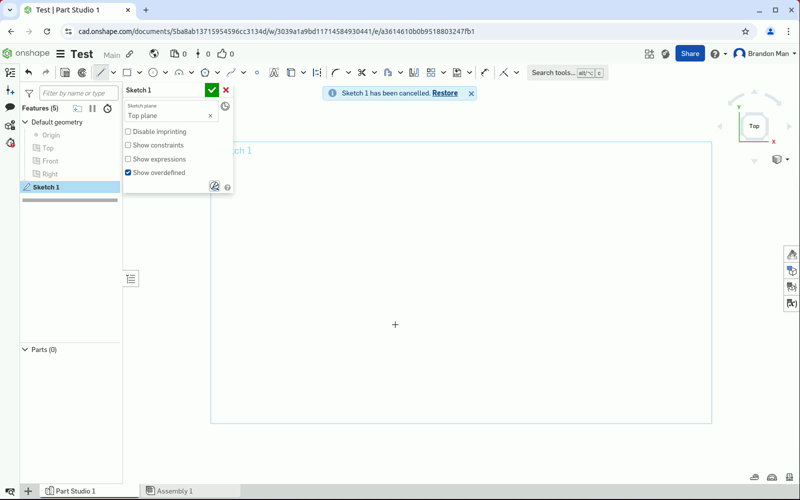
key_up(shift)
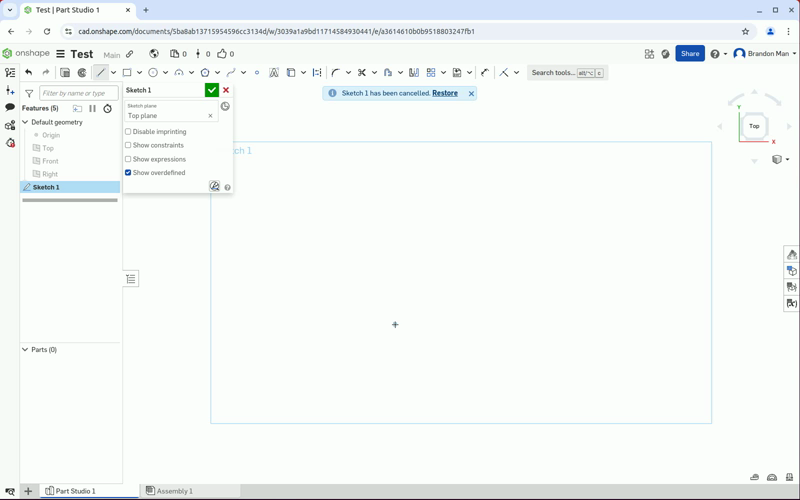
key_down(shift)
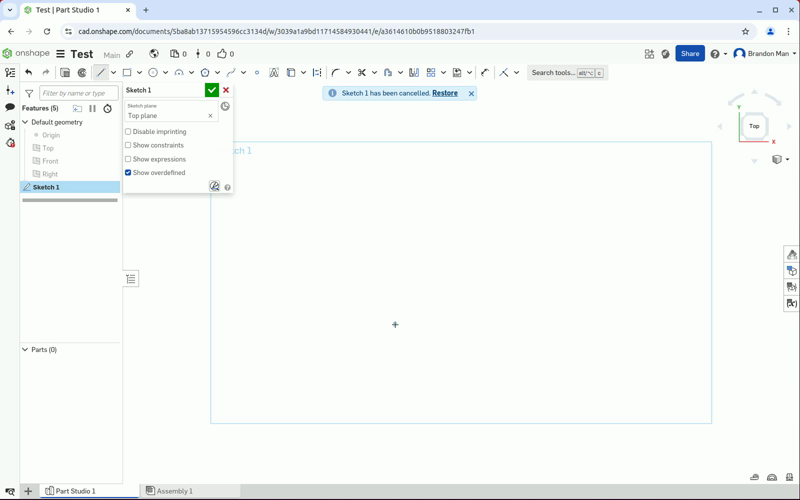
mouse_move(526, 324)
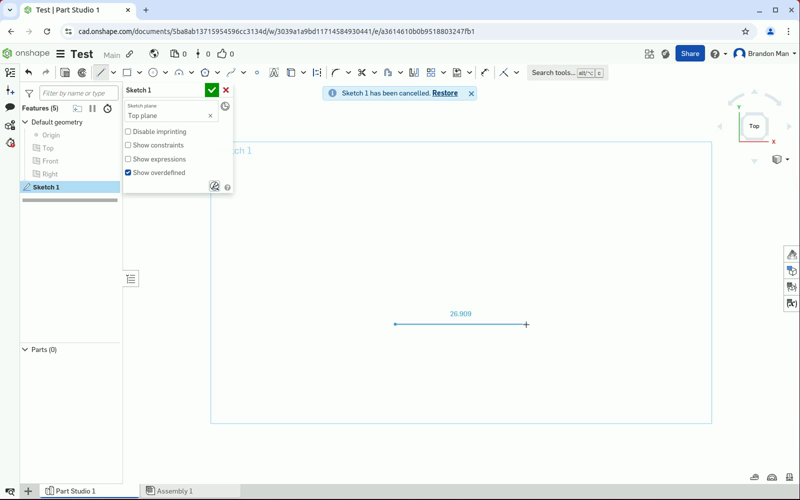
click(526, 324)
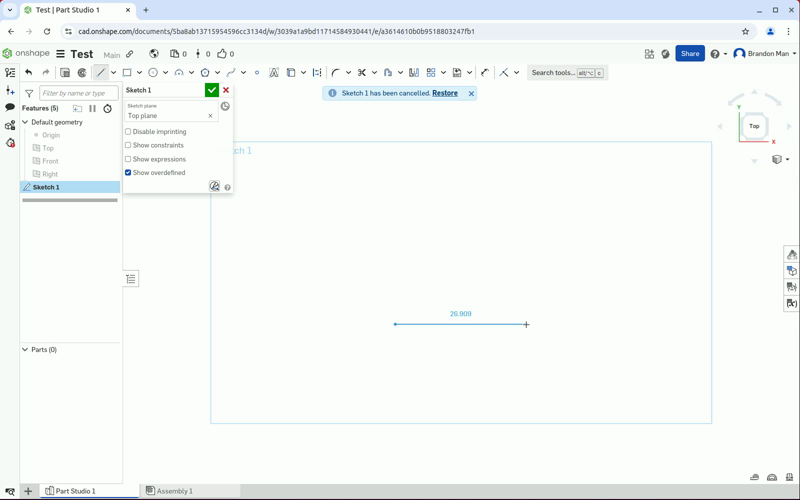
key_up(shift)
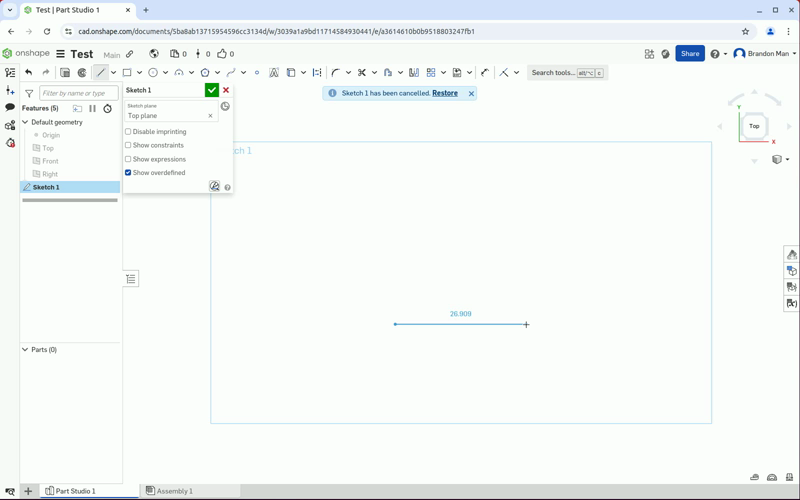
key_down(shift)
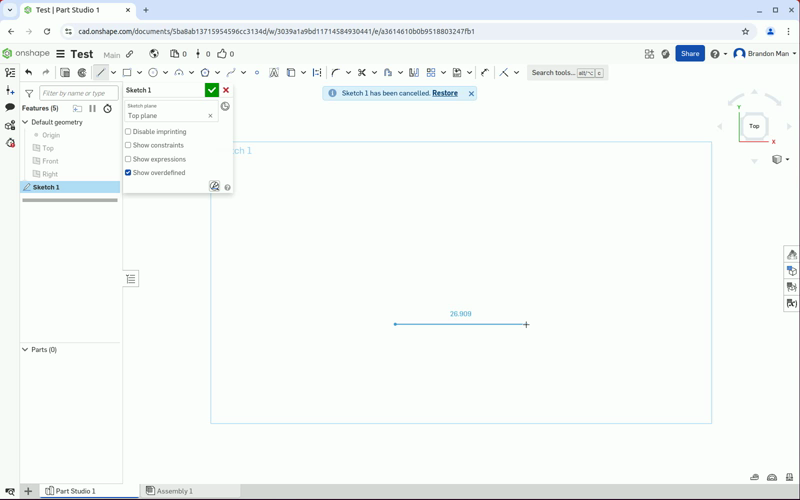
mouse_move(526, 242)
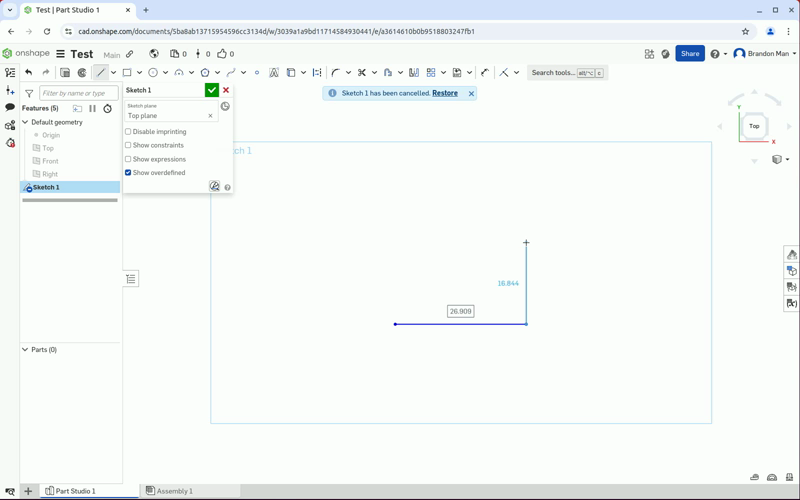
click(526, 242)
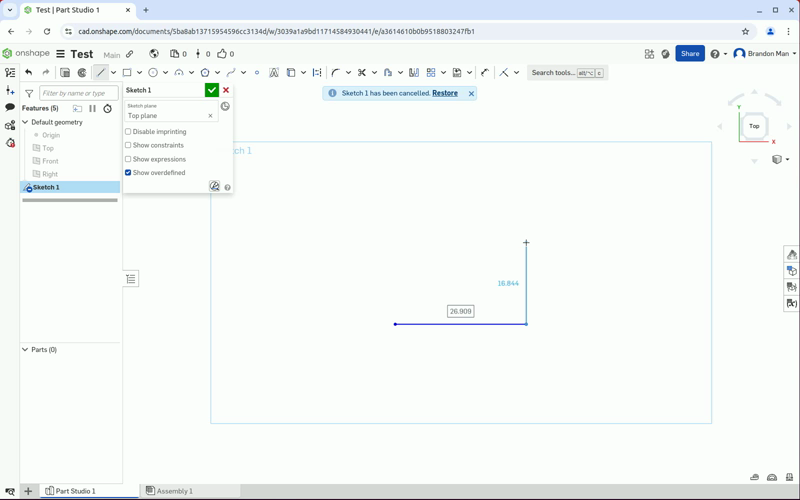
key_up(shift)
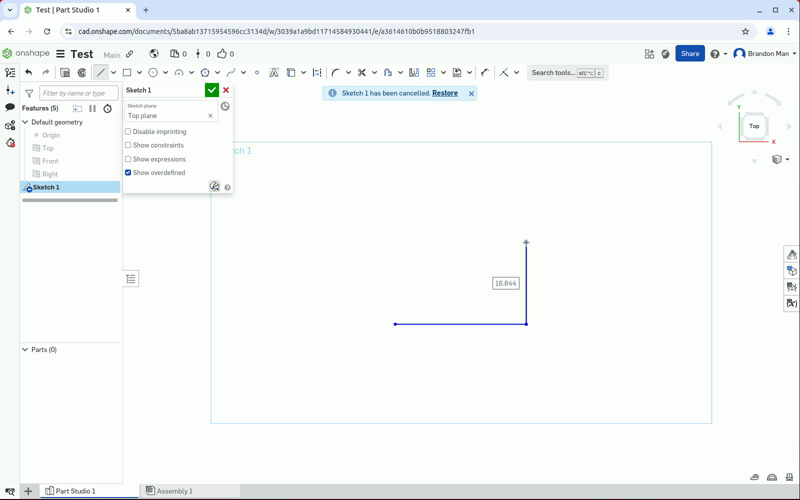
key_down(shift)
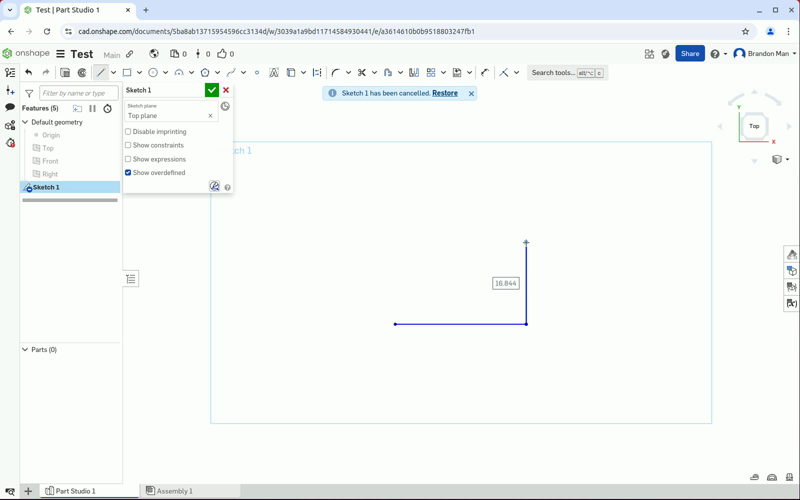
mouse_move(395, 242)
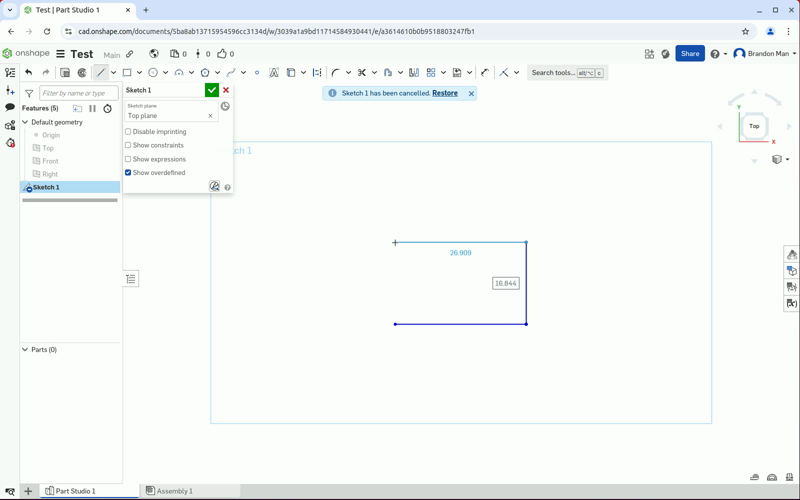
click(395, 242)
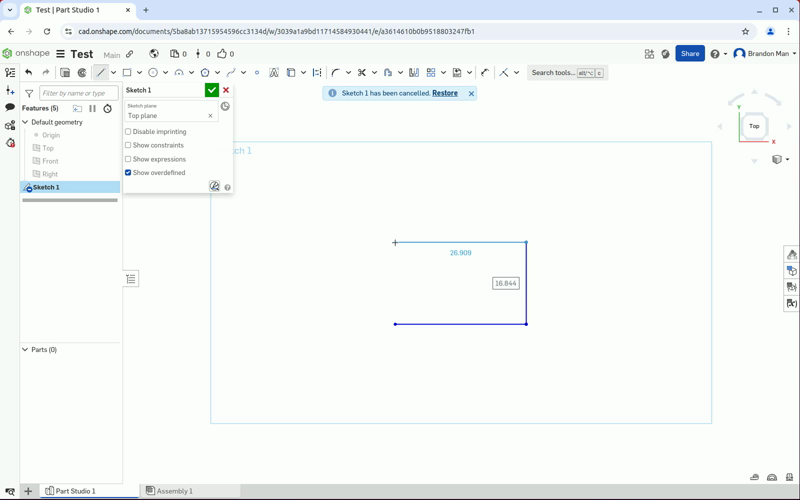
key_up(shift)
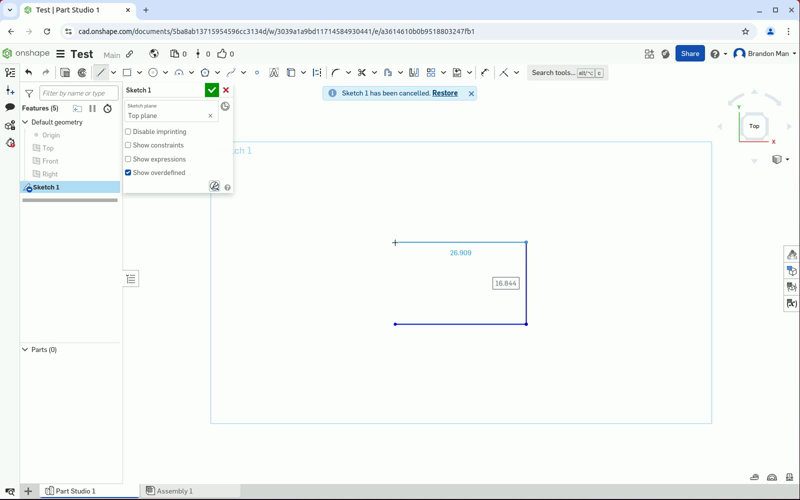
key_down(shift)
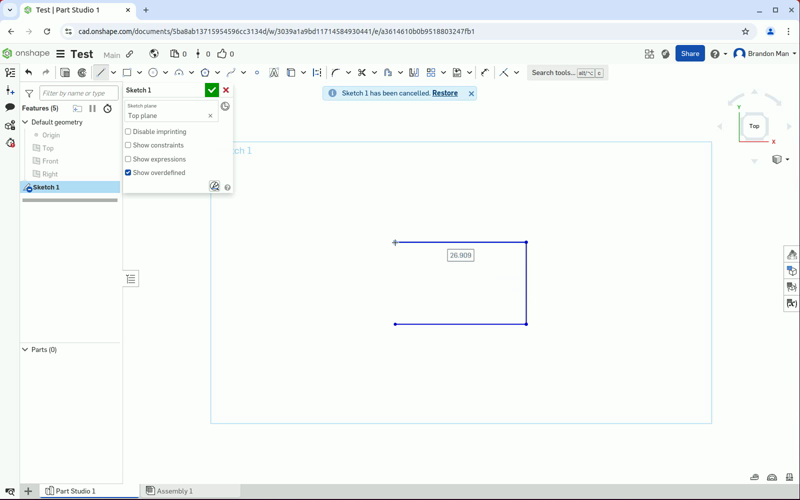
mouse_move(395, 324)
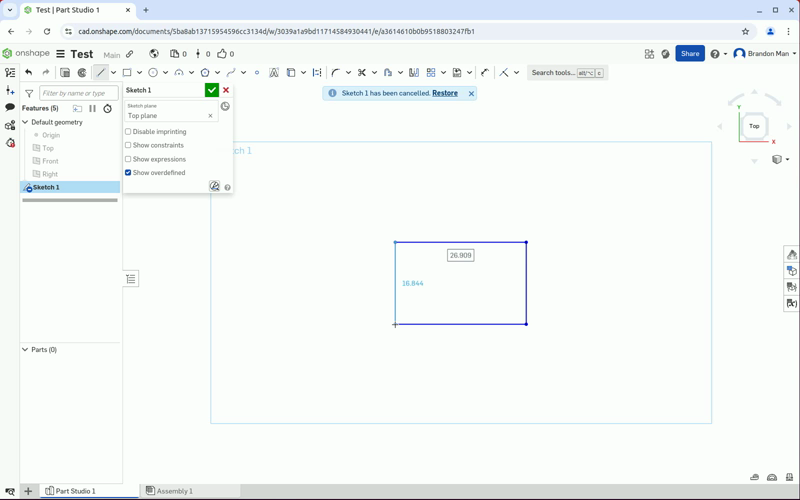
key_up(shift)
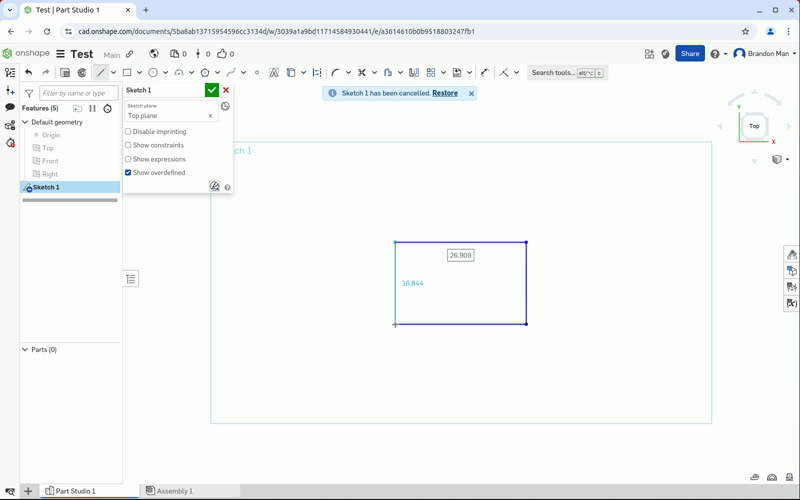
click(395, 324)
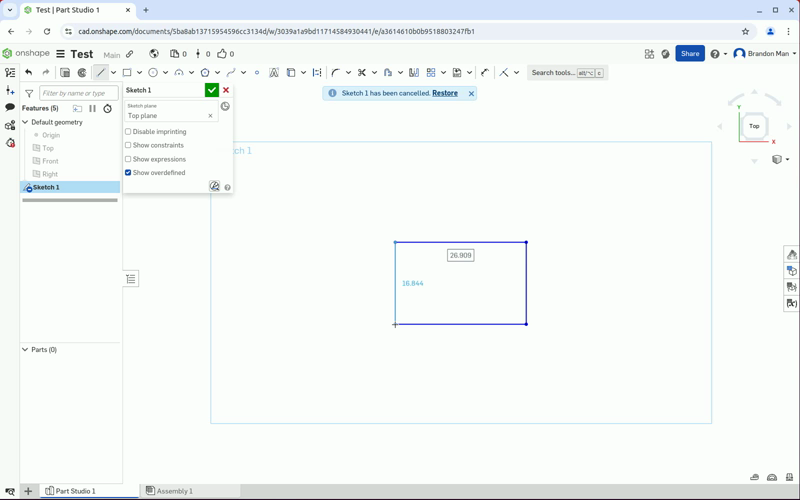
key(esc)
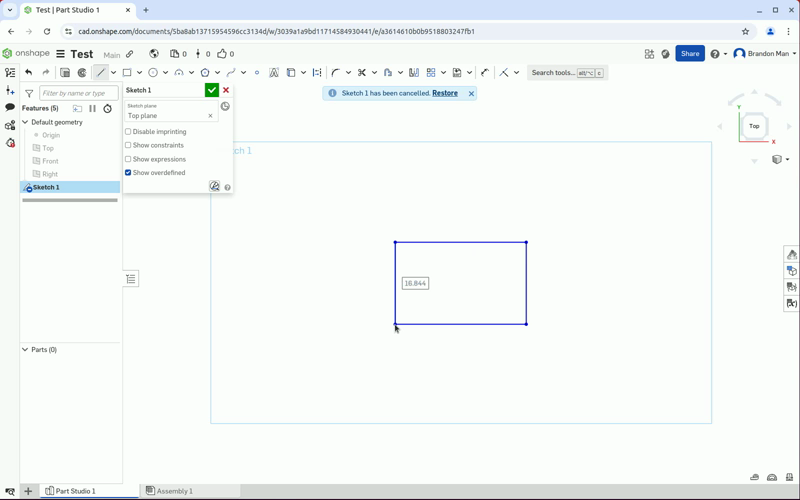
mouse_move(408, 308)
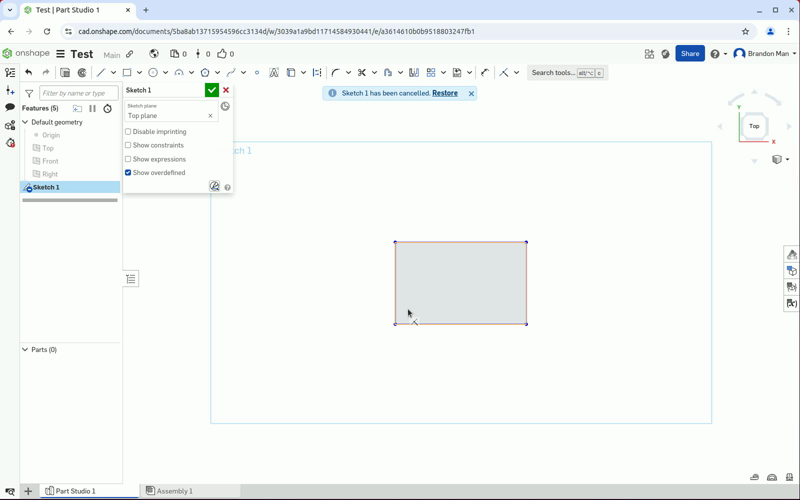
click(408, 308)
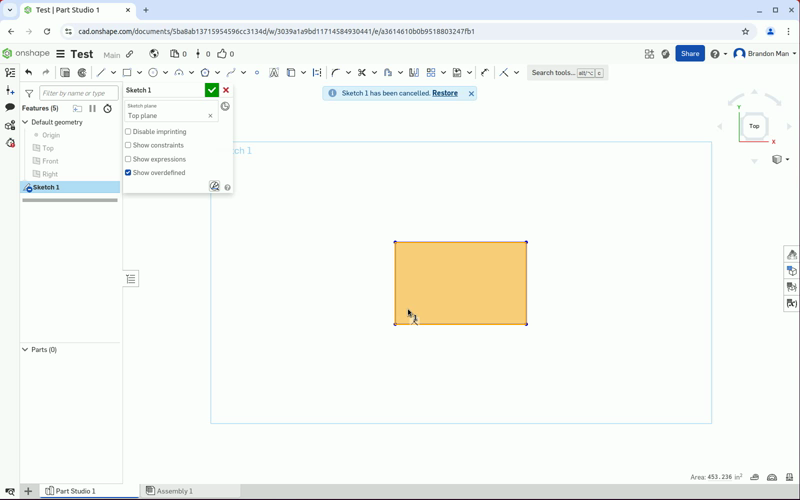
mouse_move(73, 352)
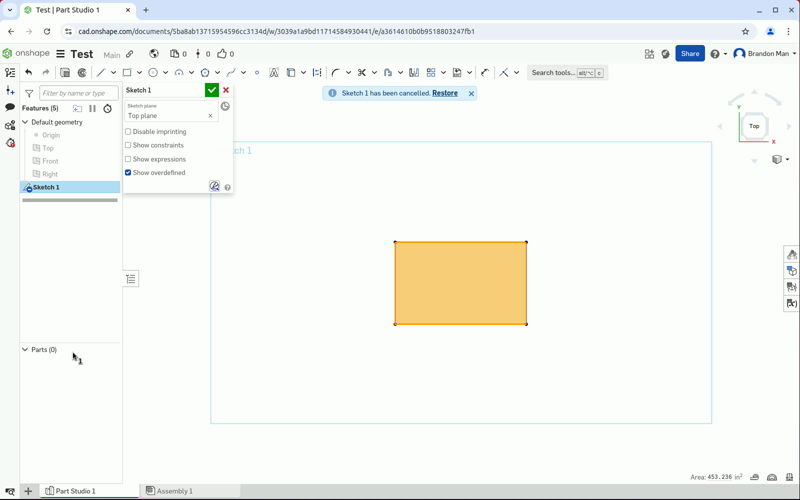
key(shift+y)
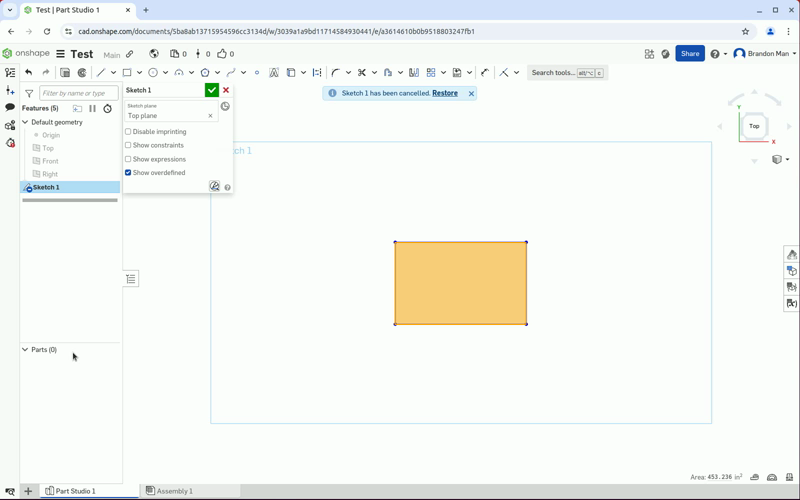
key(shift+e)
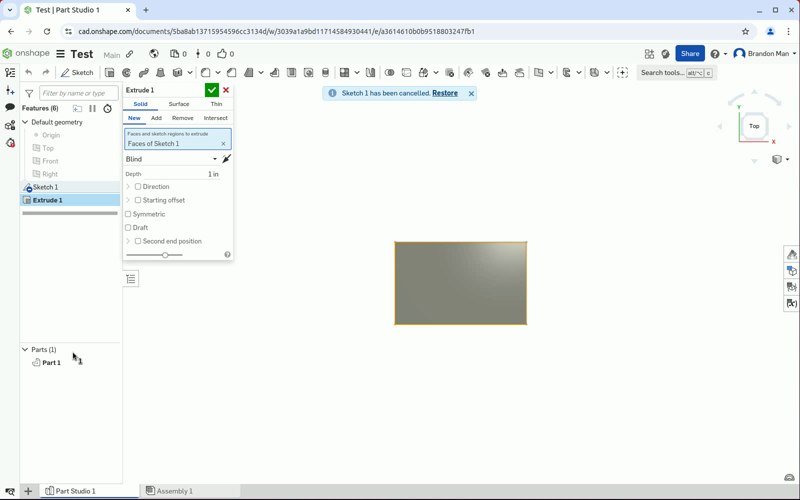
mouse_move(143, 106)
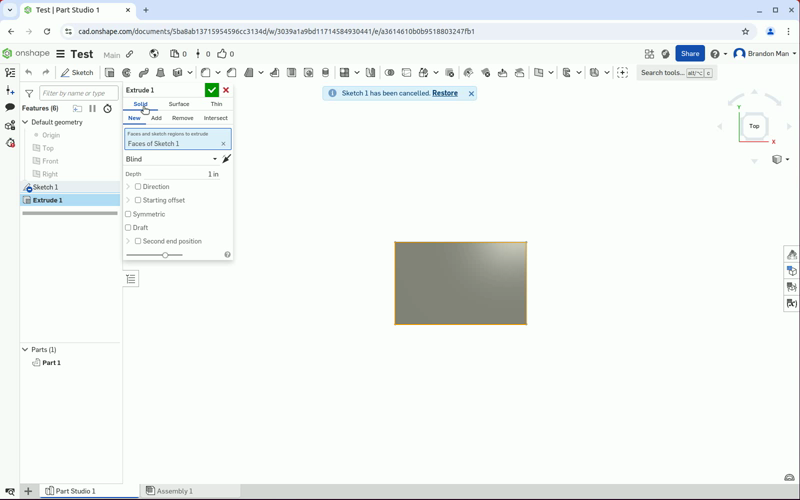
click(143, 106)
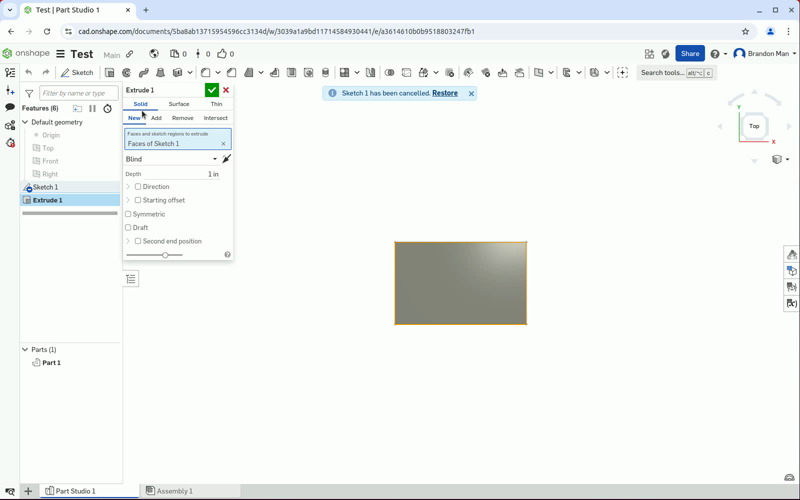
mouse_move(137, 120)
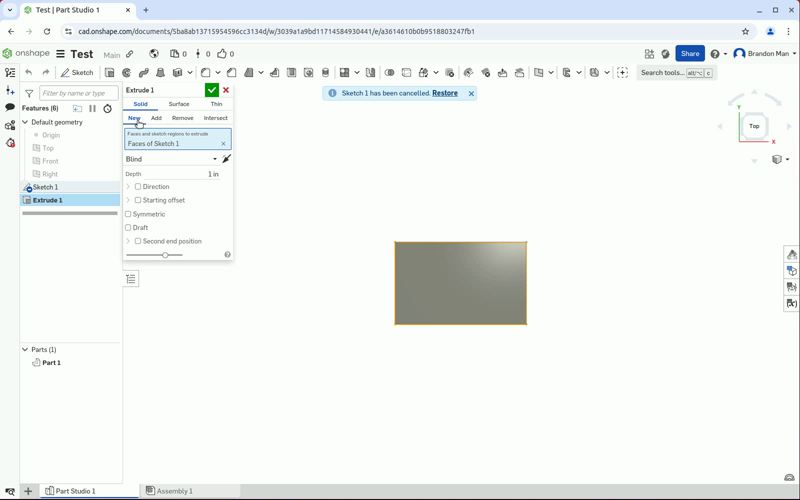
click(137, 120)
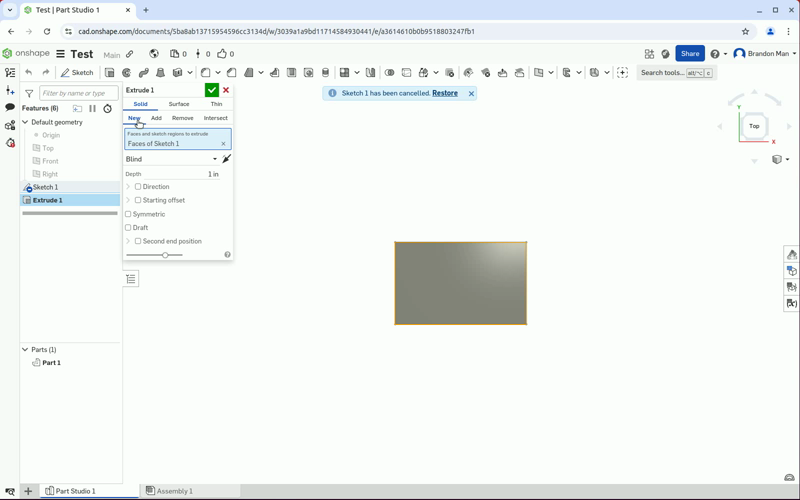
key(tab, 4)
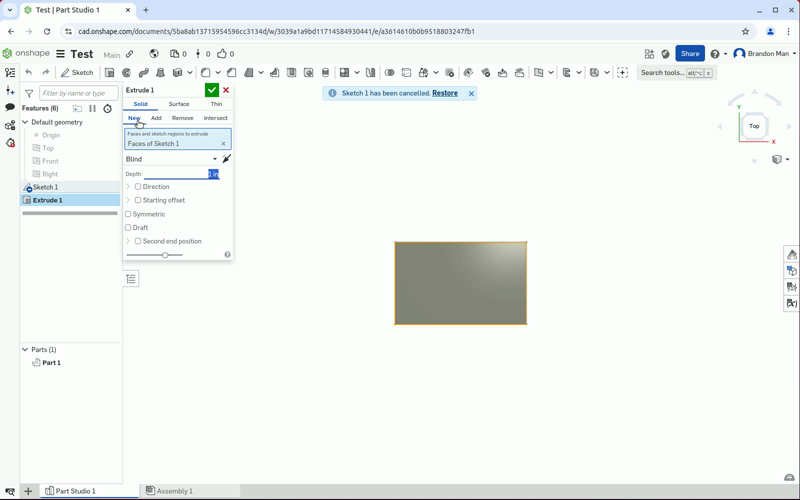
text(2.166)
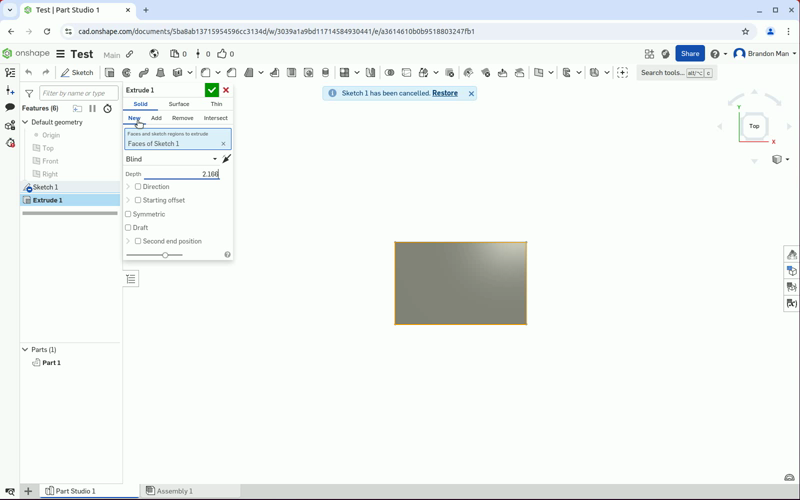
key(enter)
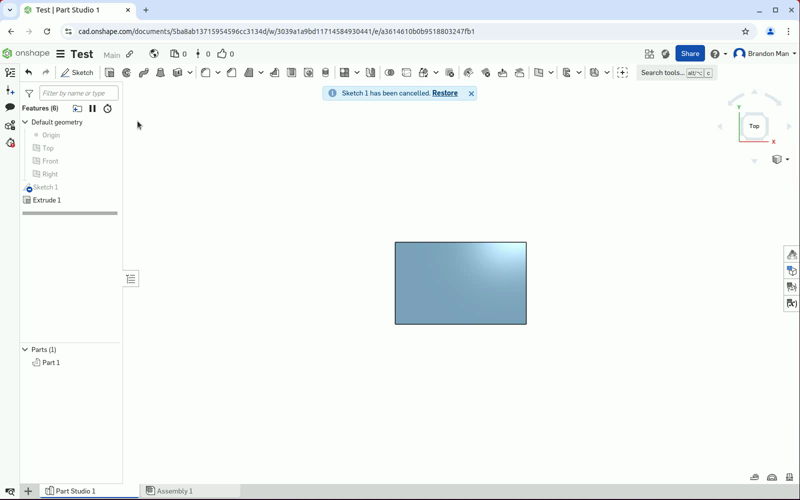
key(shift+h)
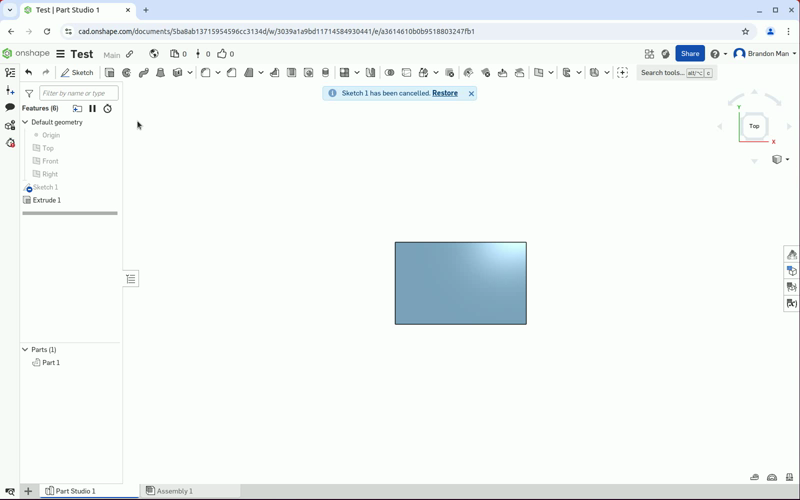
key(shift+h)
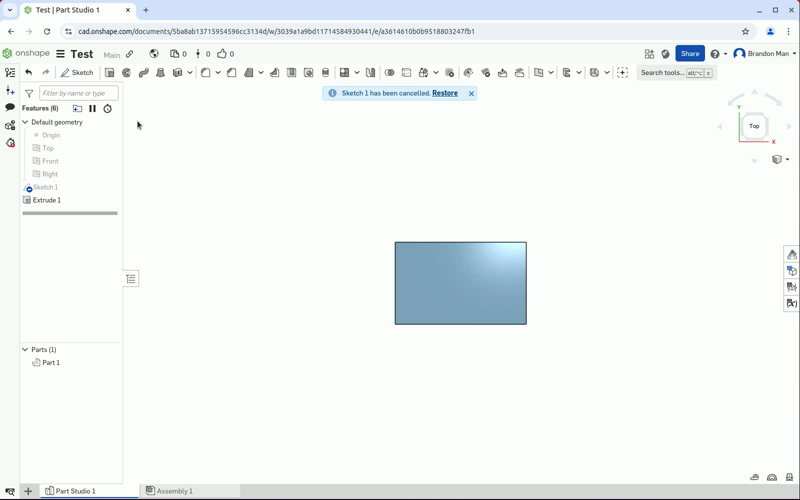
mouse_move(73, 189)
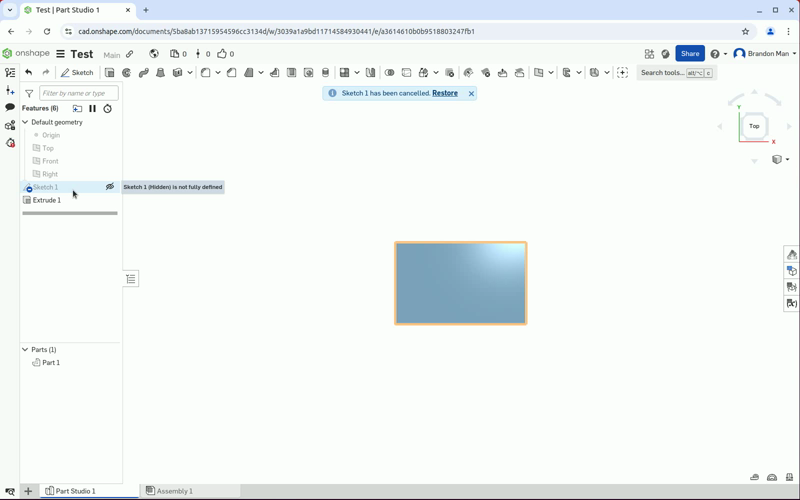
click(73, 189)
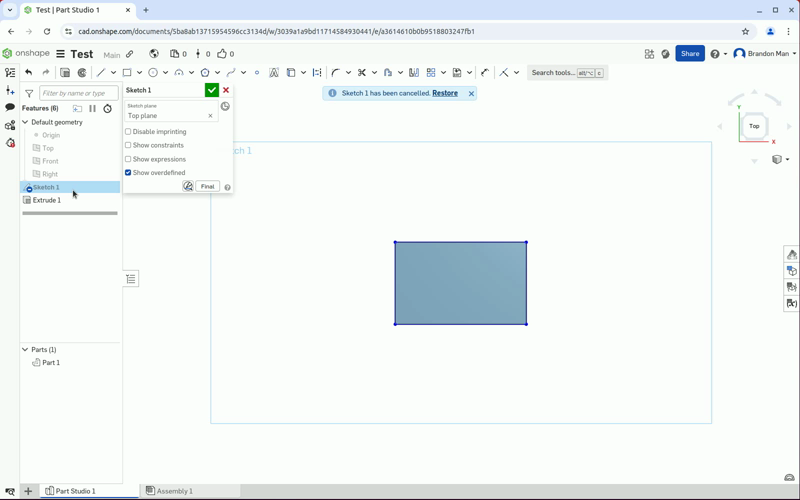
mouse_move(229, 92)
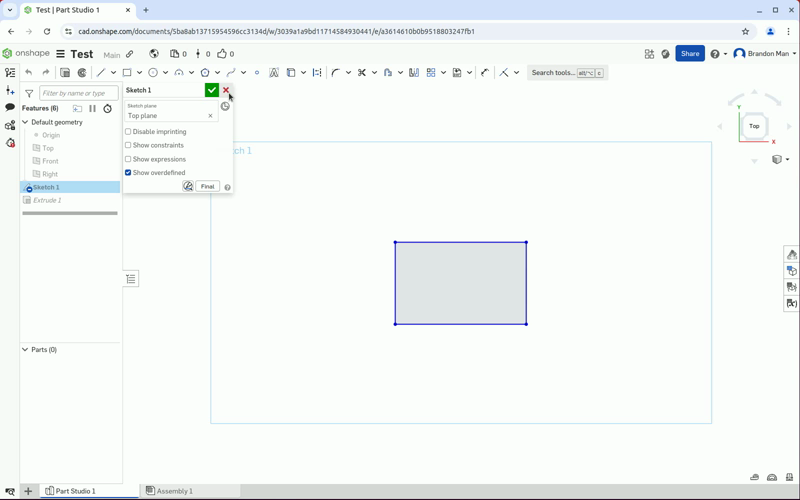
click(229, 92)
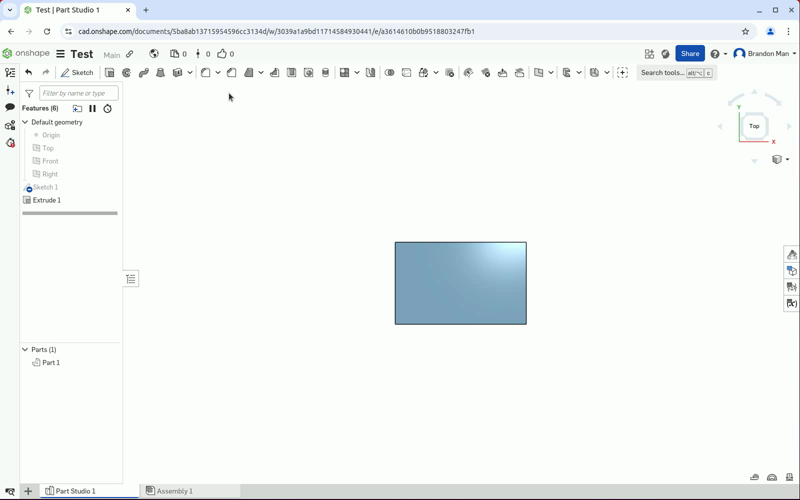
mouse_move(541, 75)
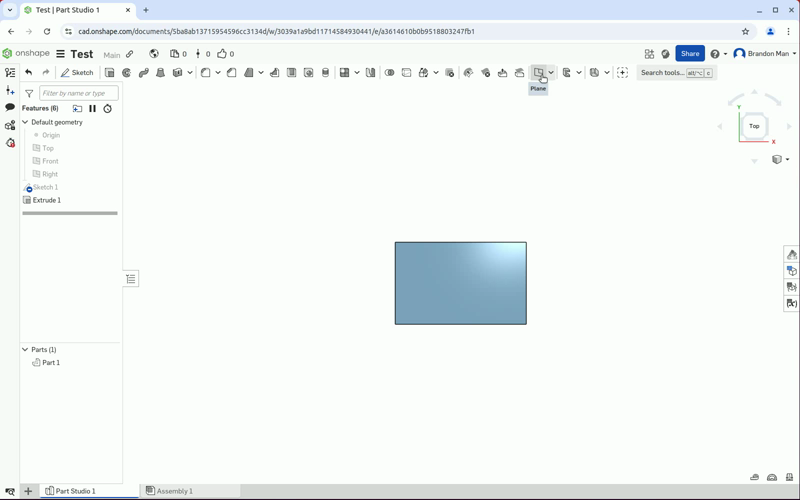
click(541, 75)
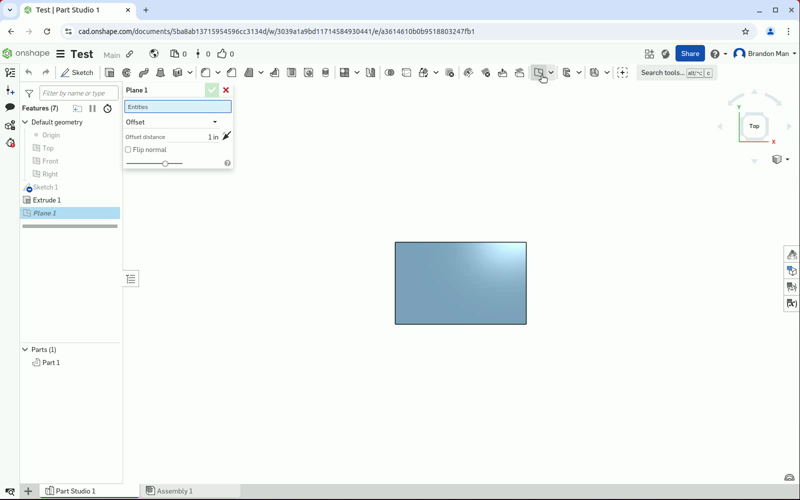
mouse_move(73, 150)
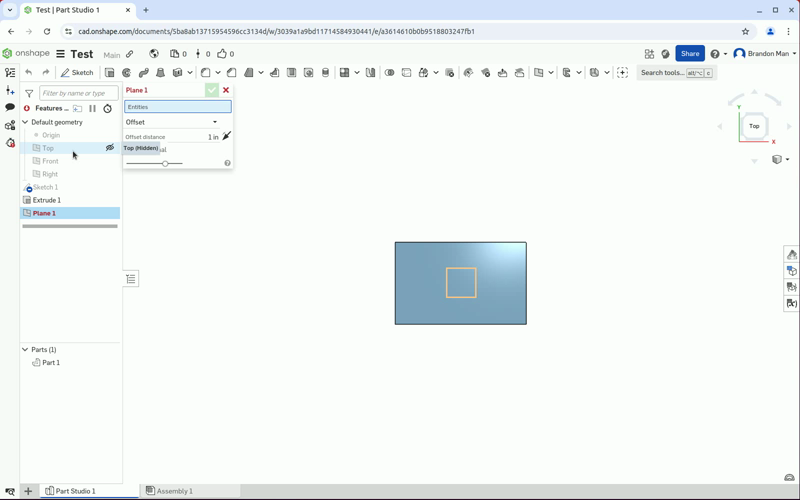
click(73, 150)
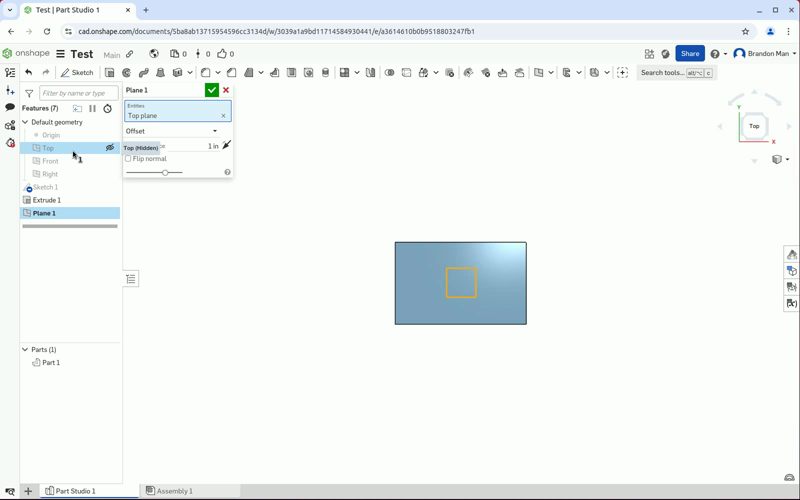
key(tab, 2)
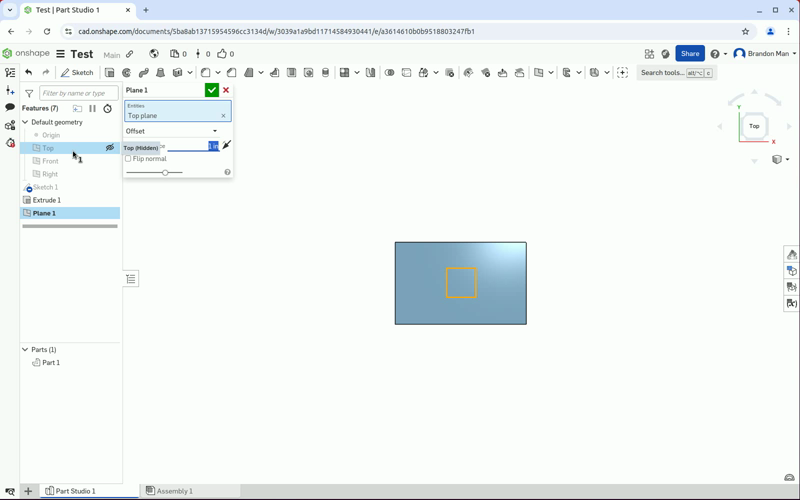
text(2.157)
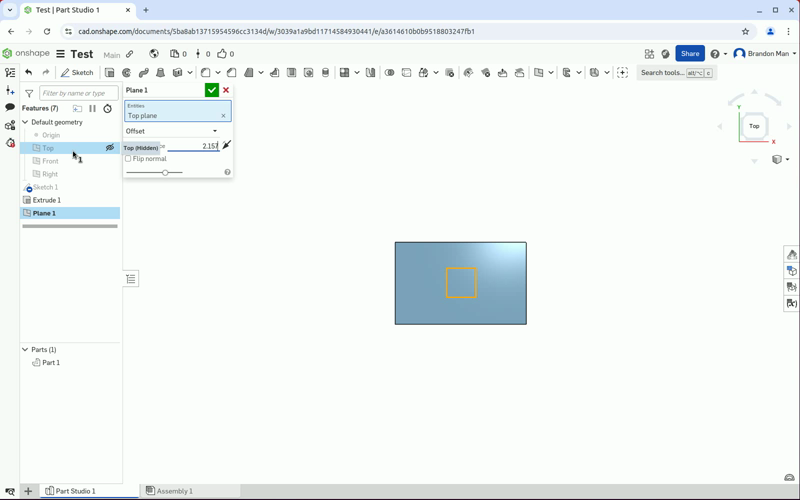
key(enter, 2)
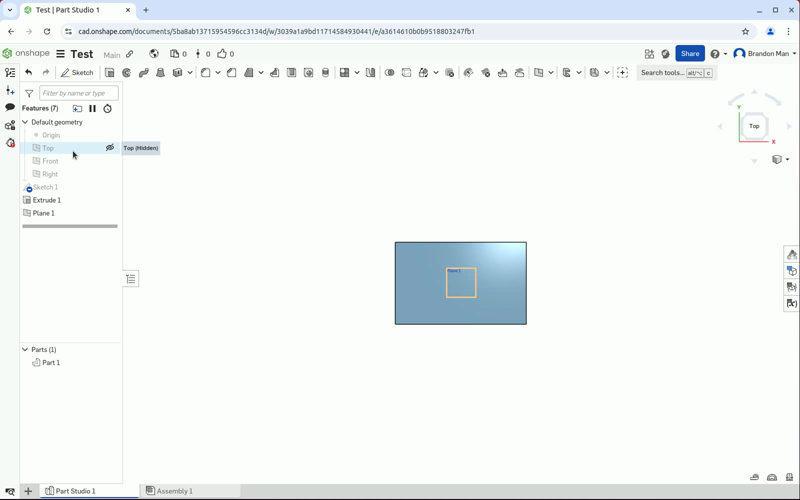
key(shift+s)
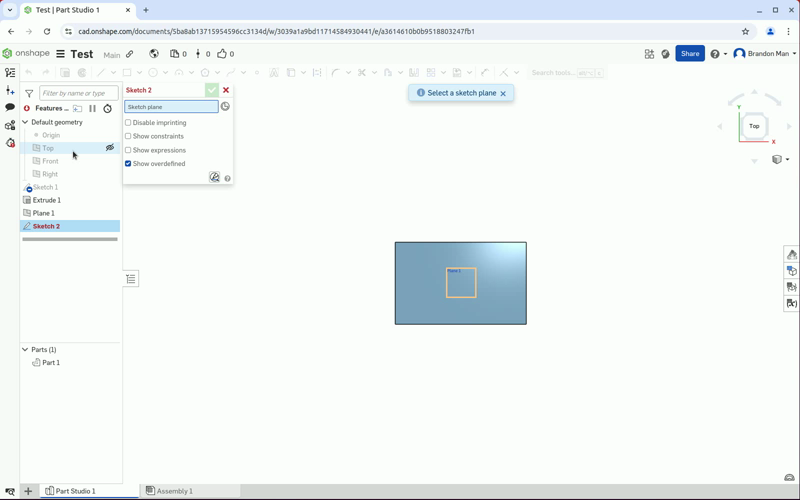
mouse_move(73, 215)
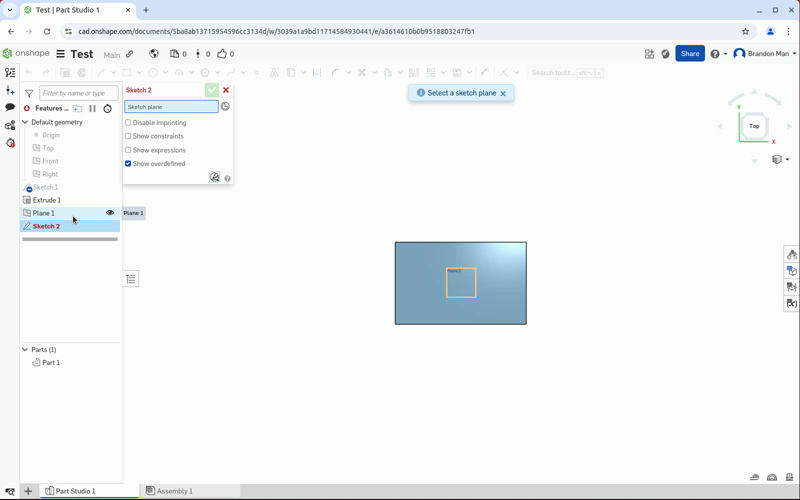
click(73, 215)
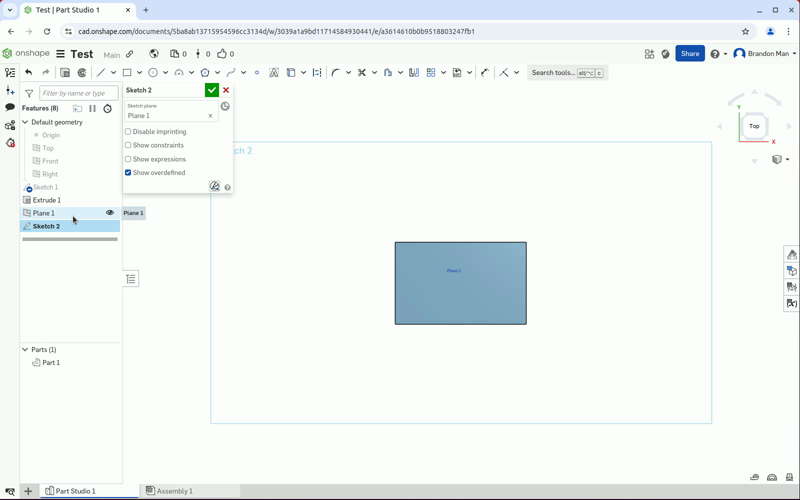
mouse_move(73, 352)
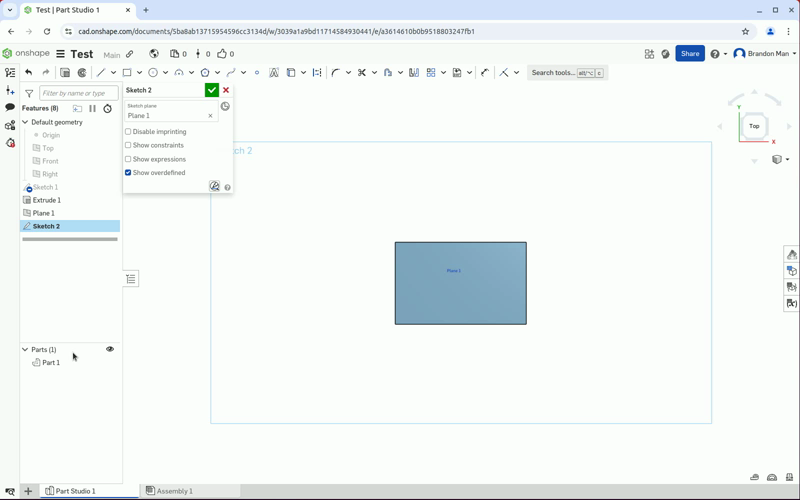
key(y)
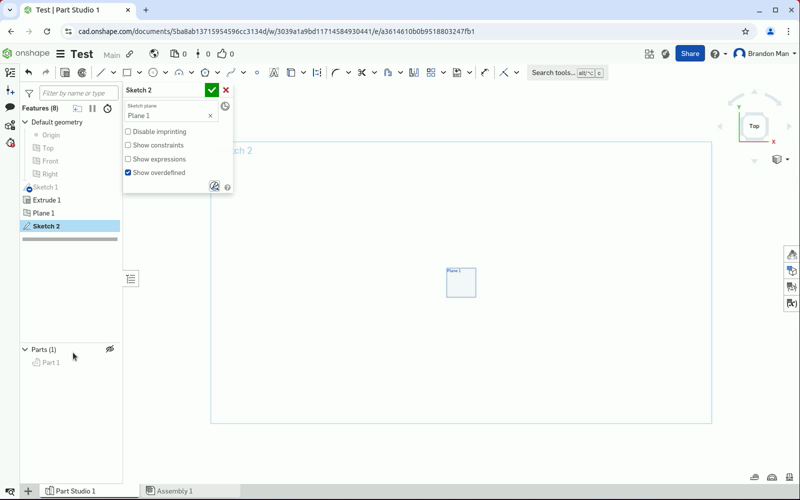
key(l)
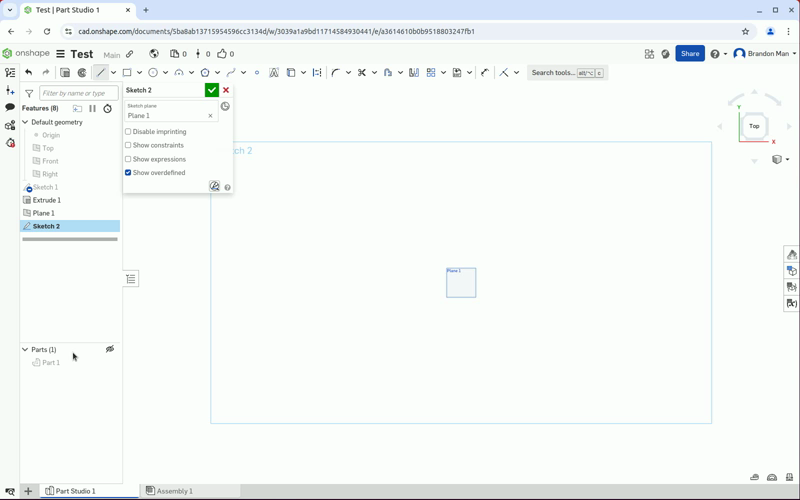
key_down(shift)
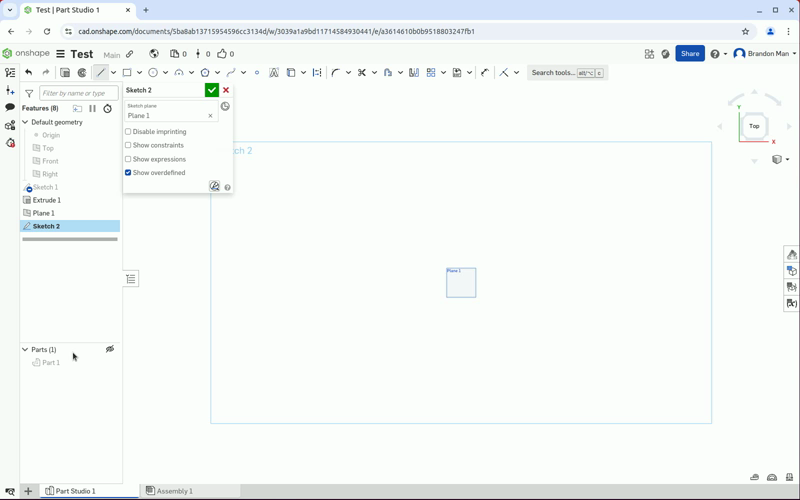
mouse_move(401, 319)
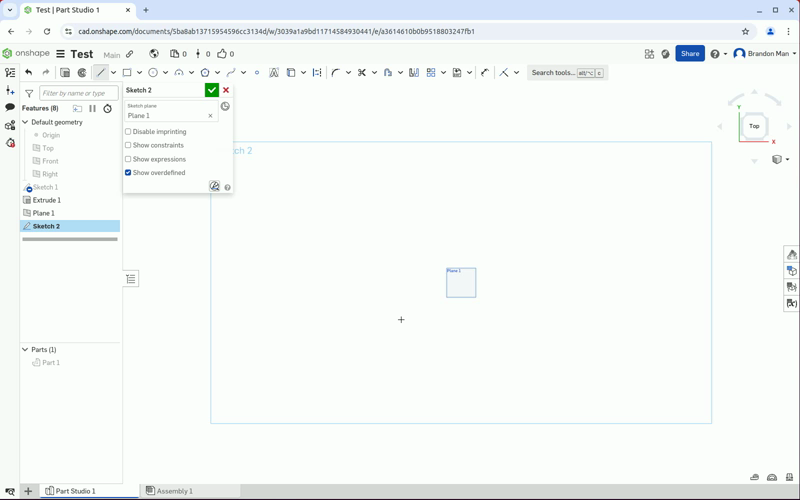
click(401, 319)
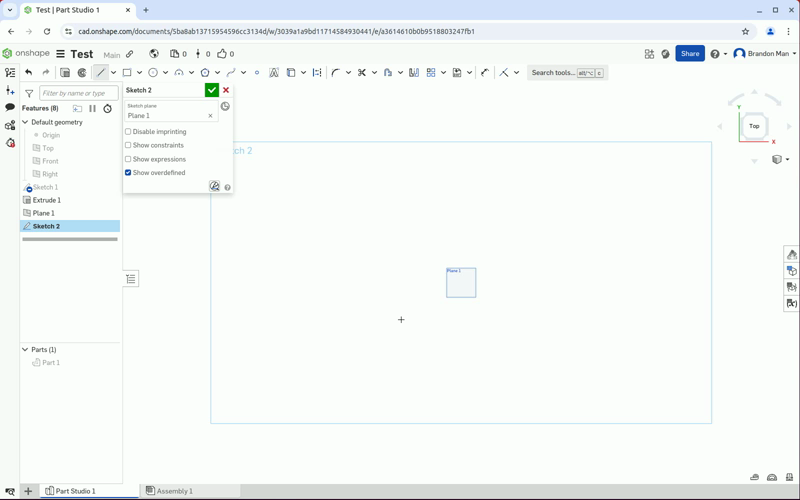
key_up(shift)
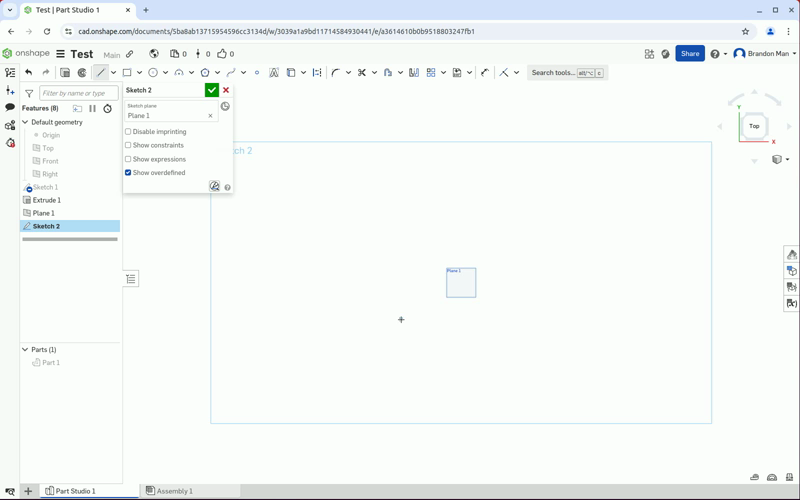
key_down(shift)
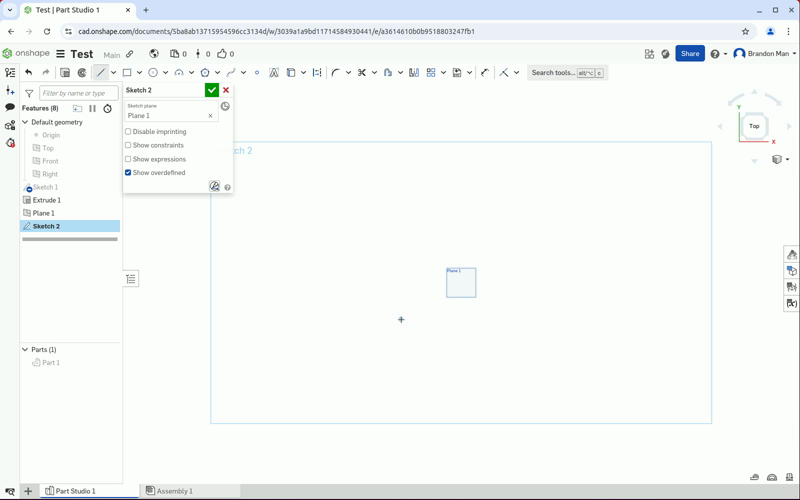
mouse_move(521, 319)
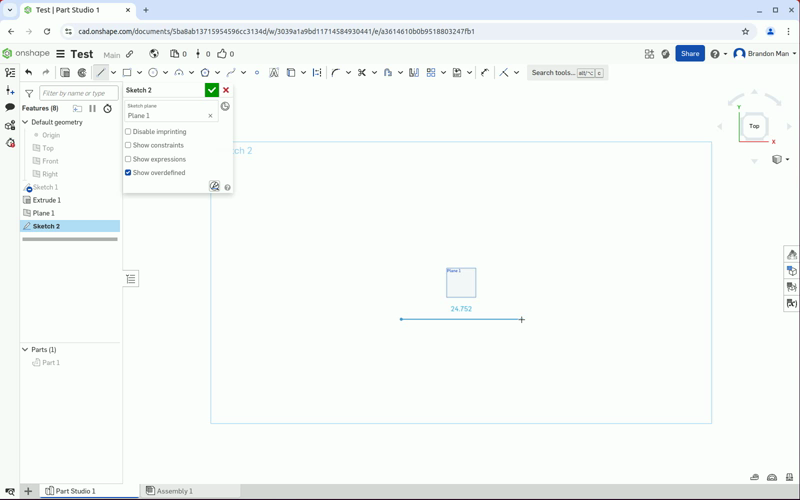
click(521, 319)
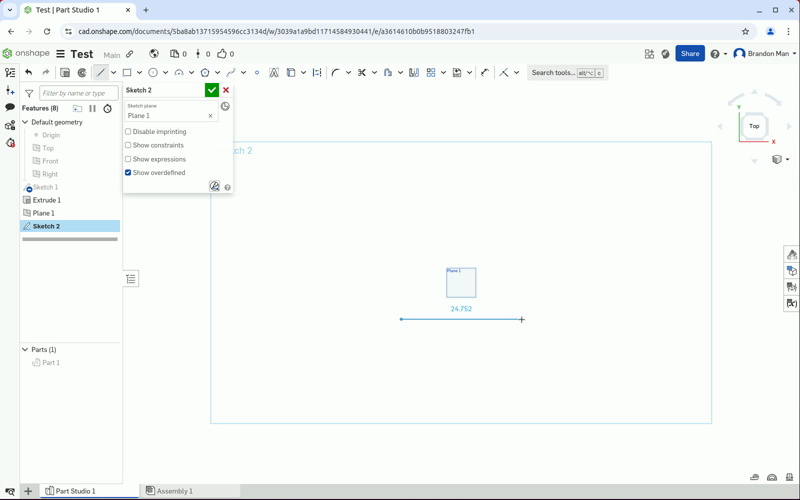
key_up(shift)
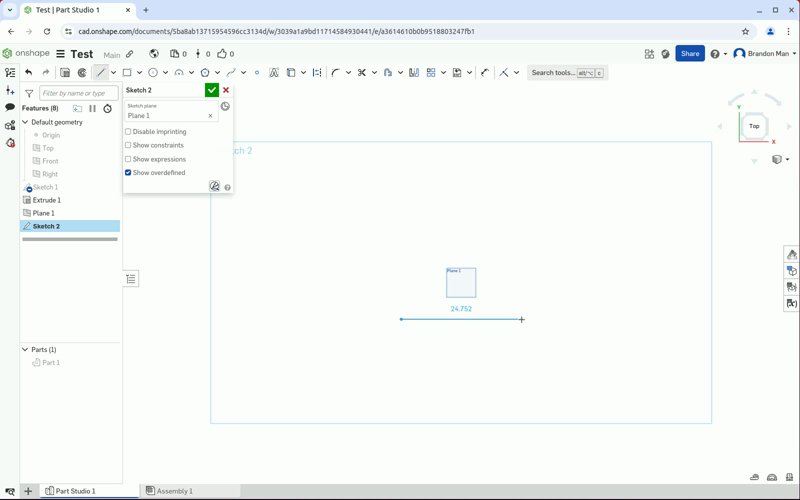
key_down(shift)
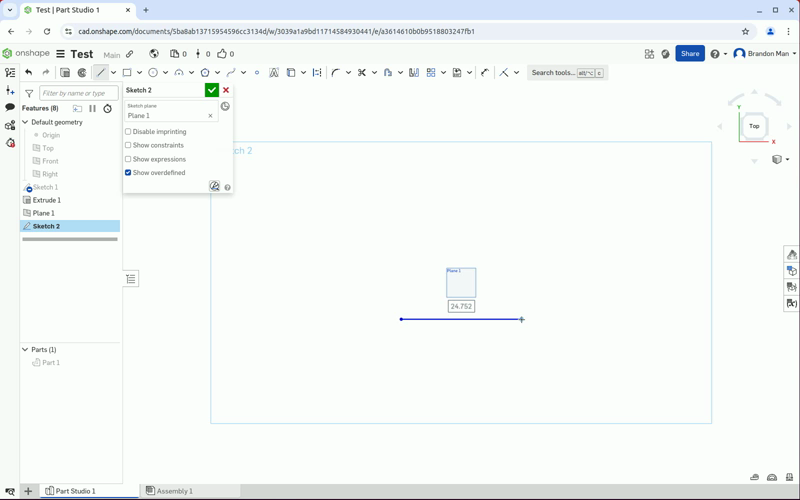
mouse_move(521, 248)
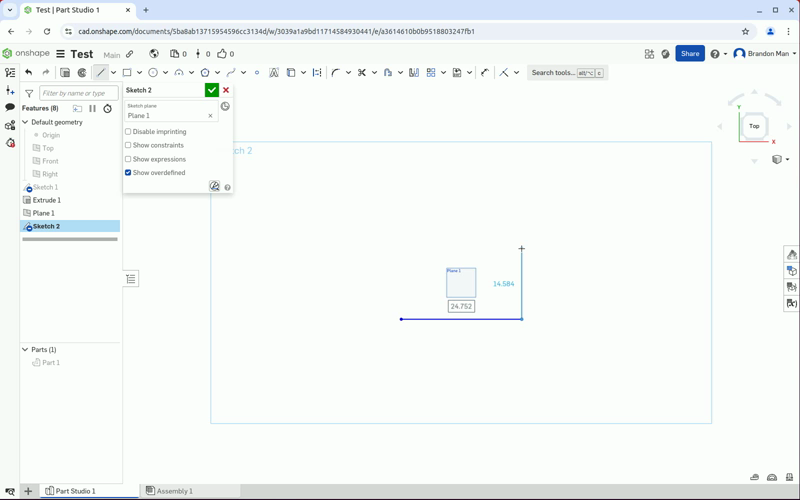
click(521, 248)
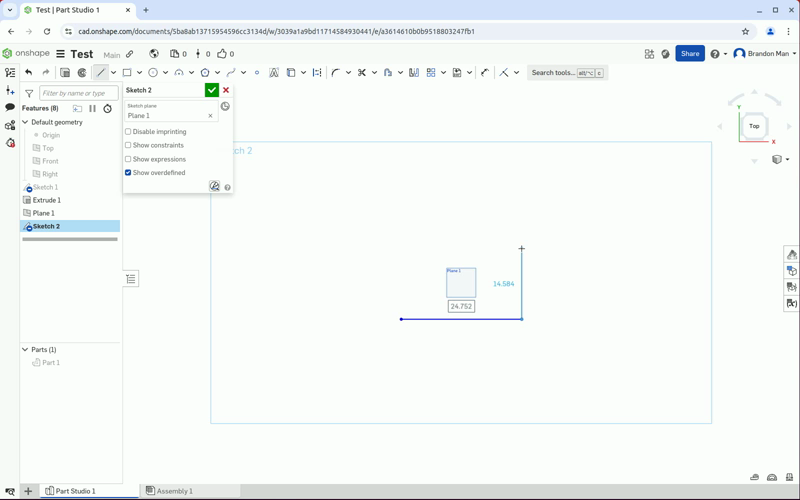
key_up(shift)
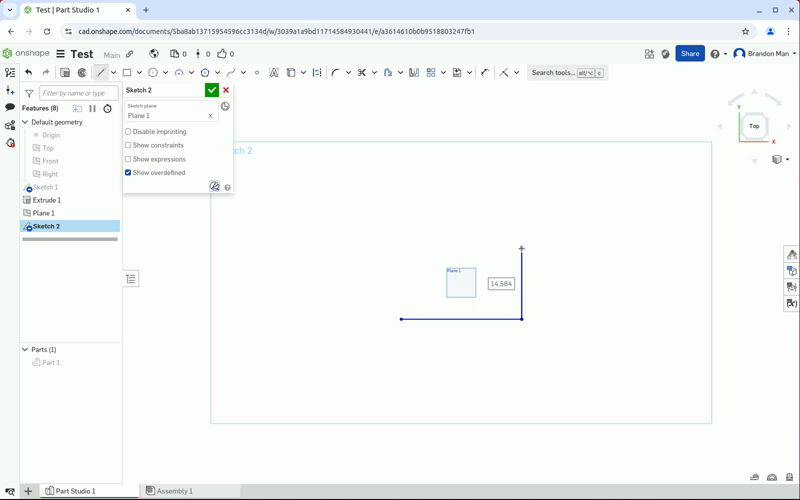
key_down(shift)
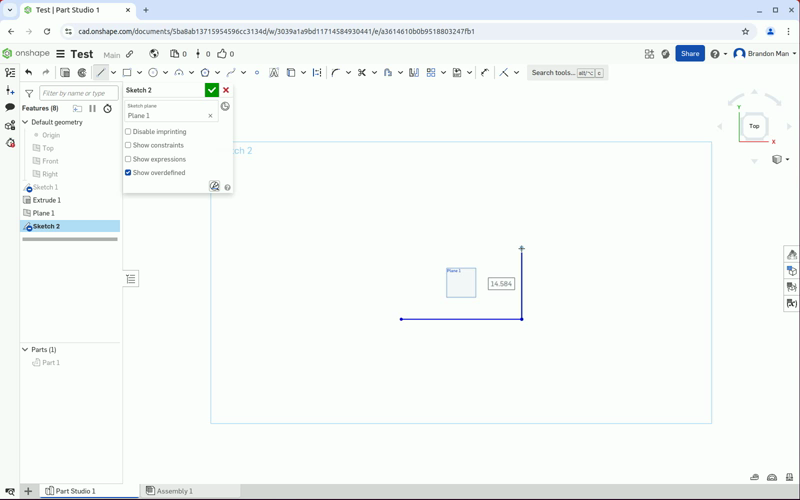
mouse_move(401, 248)
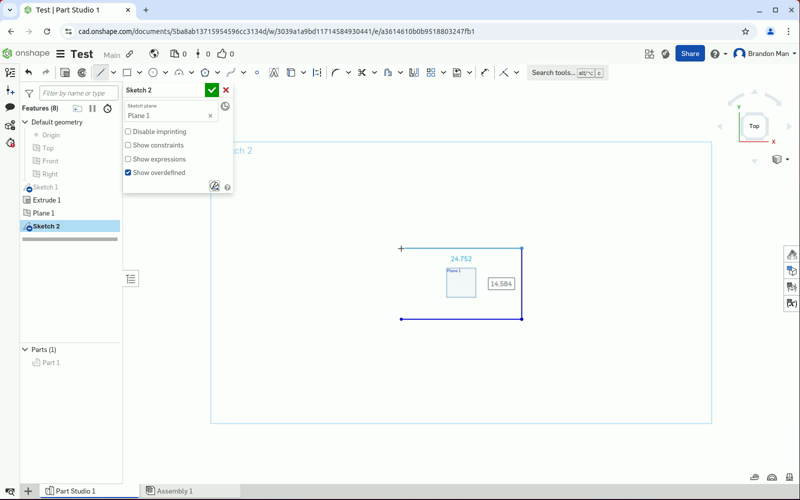
click(401, 248)
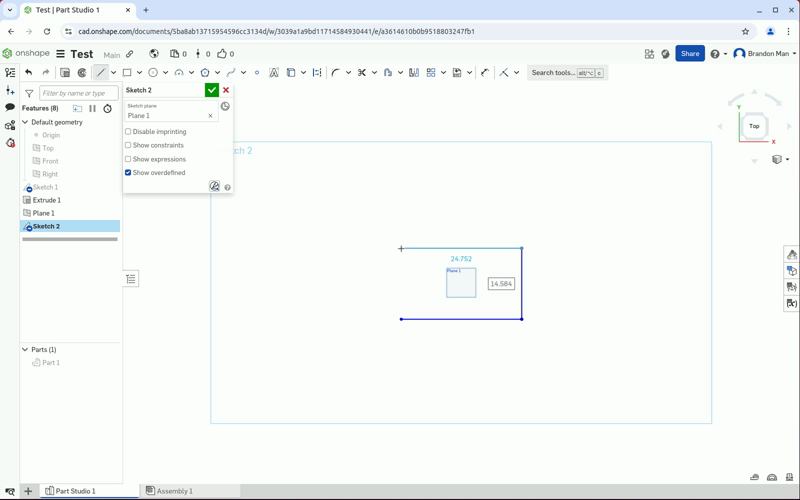
key_up(shift)
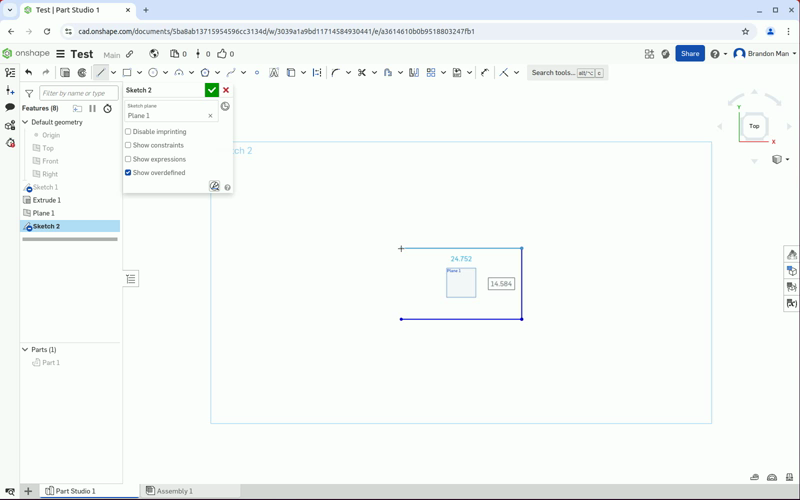
key_down(shift)
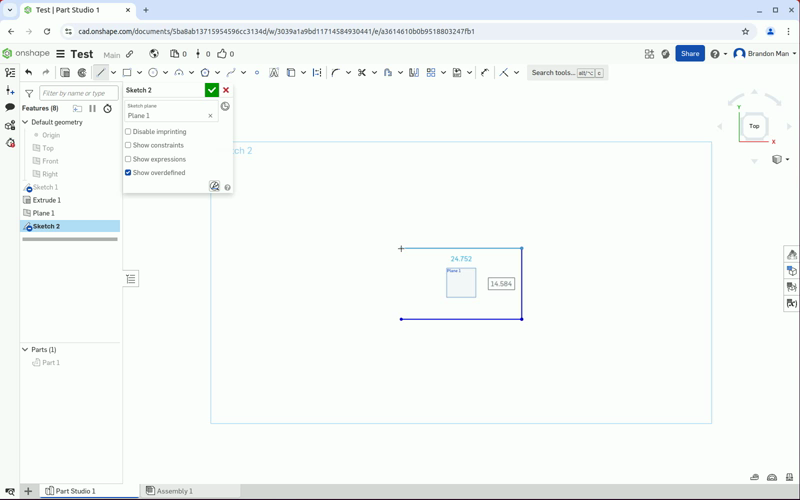
mouse_move(401, 319)
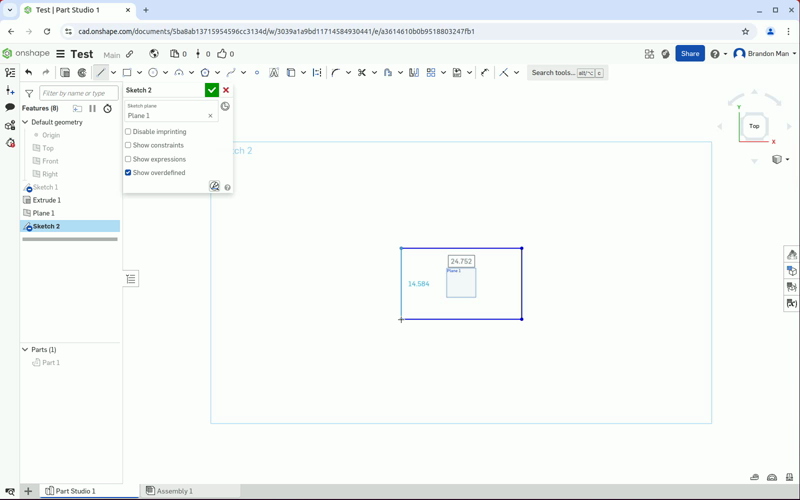
key_up(shift)
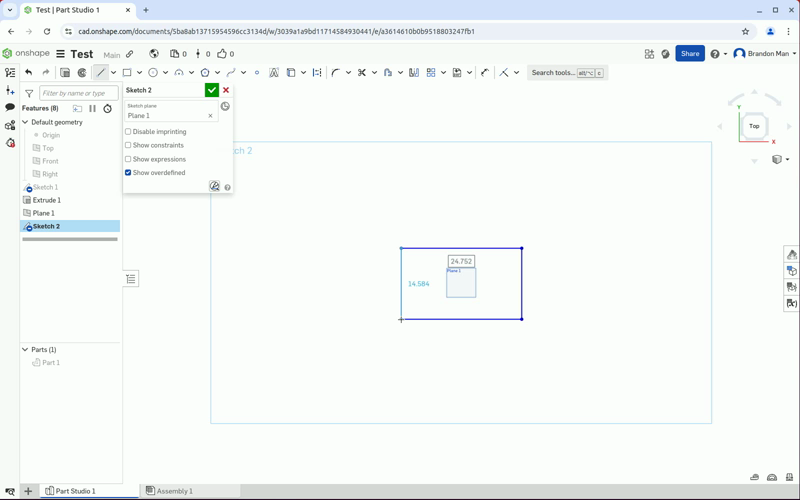
click(401, 319)
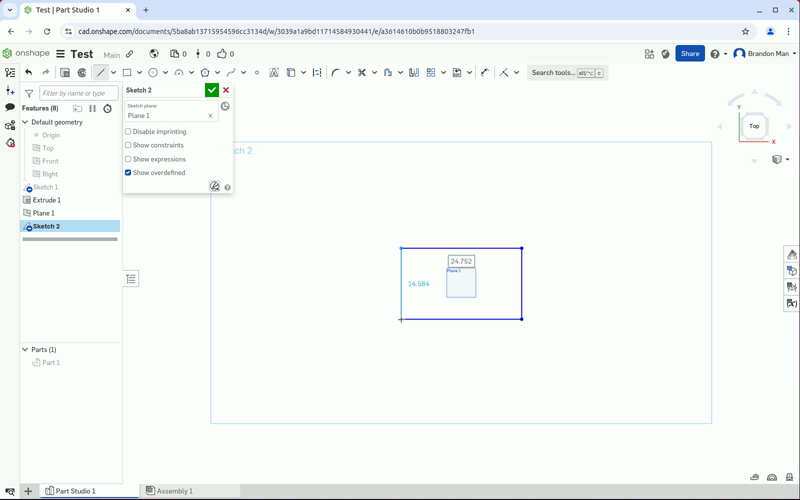
key(esc)
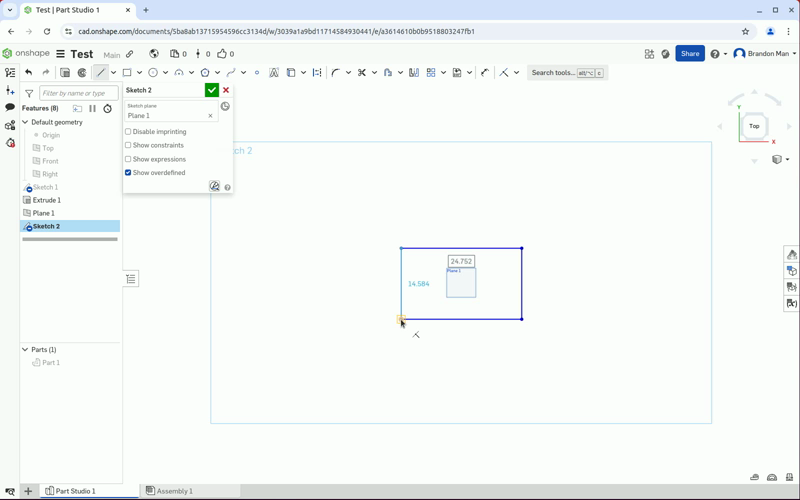
mouse_move(423, 258)
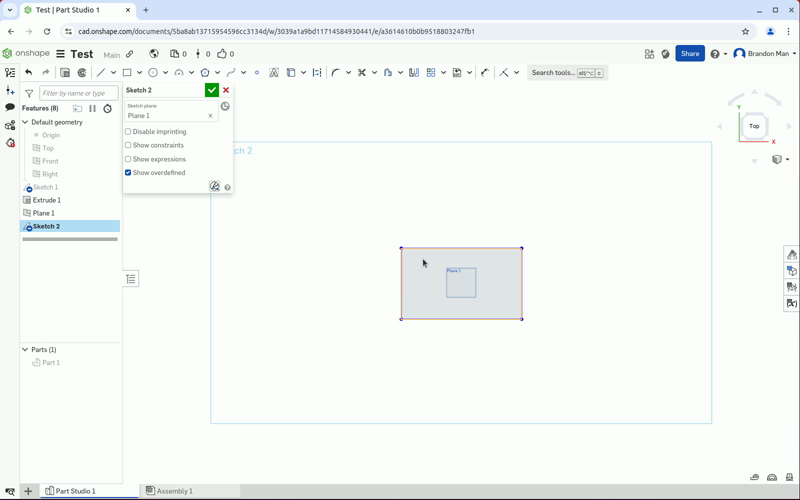
click(423, 258)
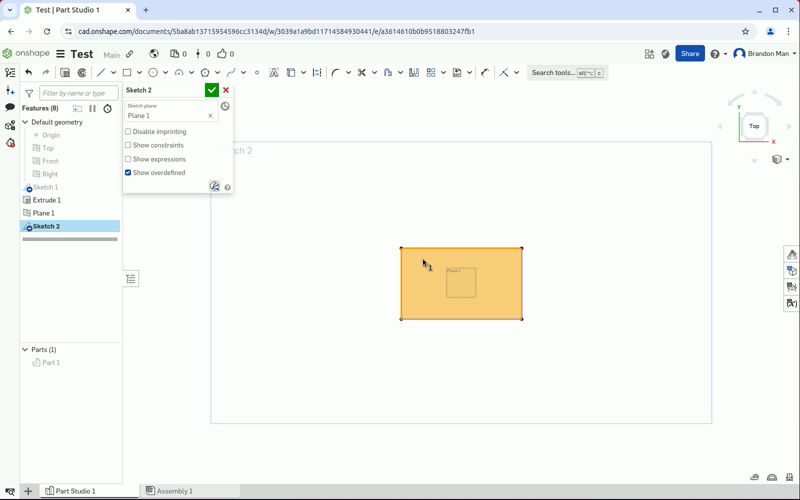
mouse_move(73, 352)
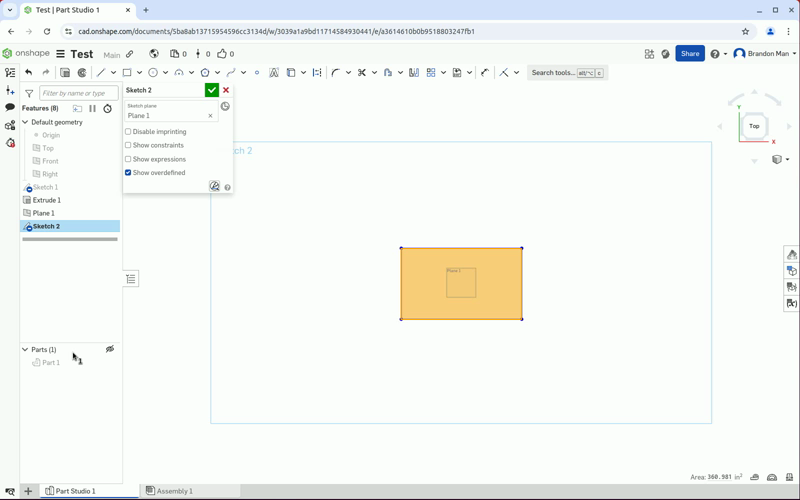
key(shift+y)
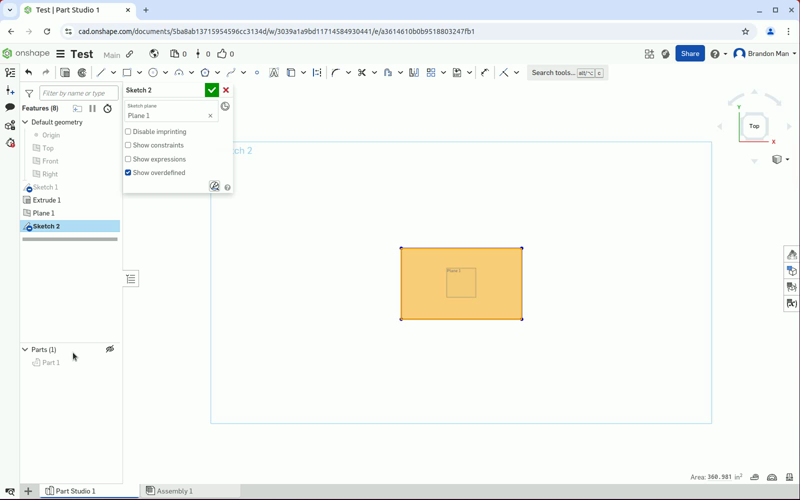
key(shift+e)
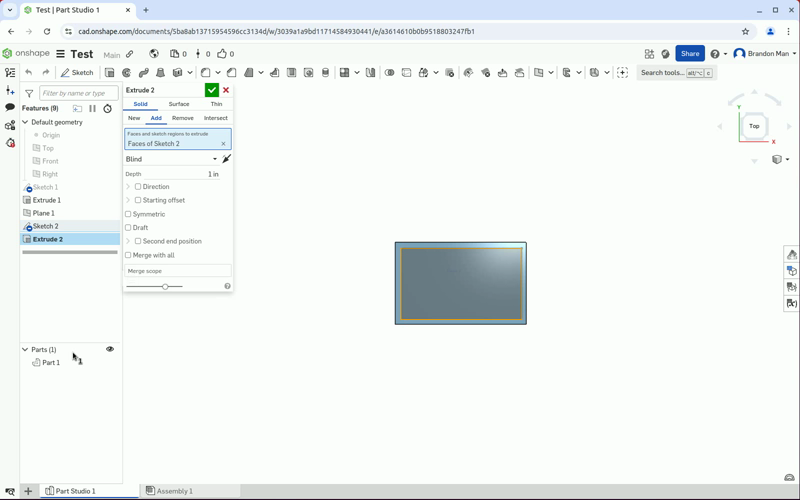
mouse_move(143, 106)
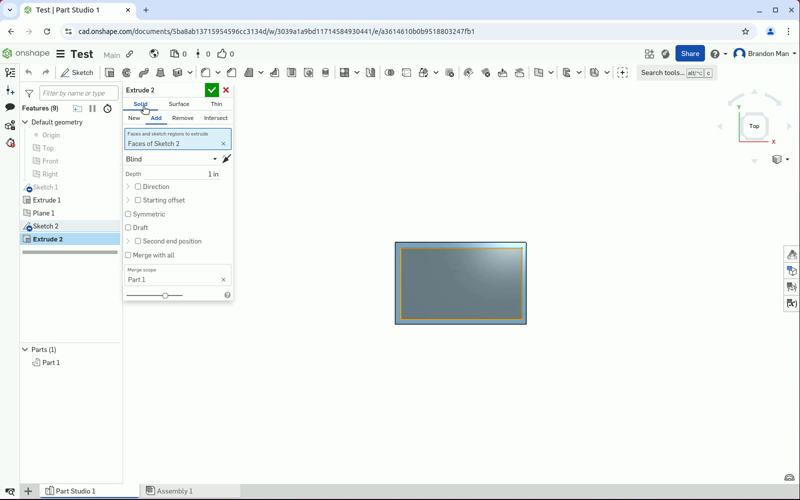
click(143, 106)
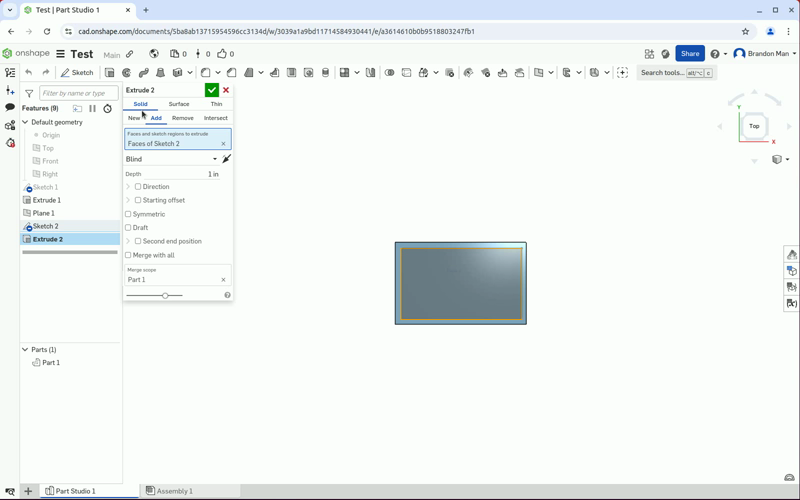
mouse_move(137, 120)
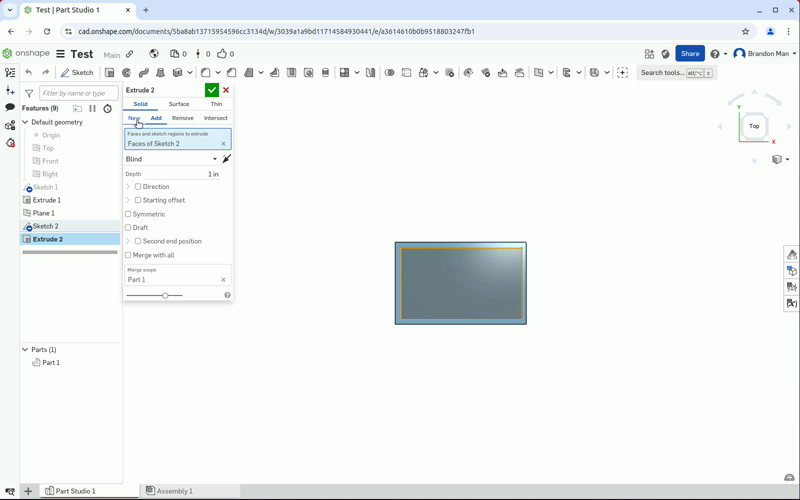
click(137, 120)
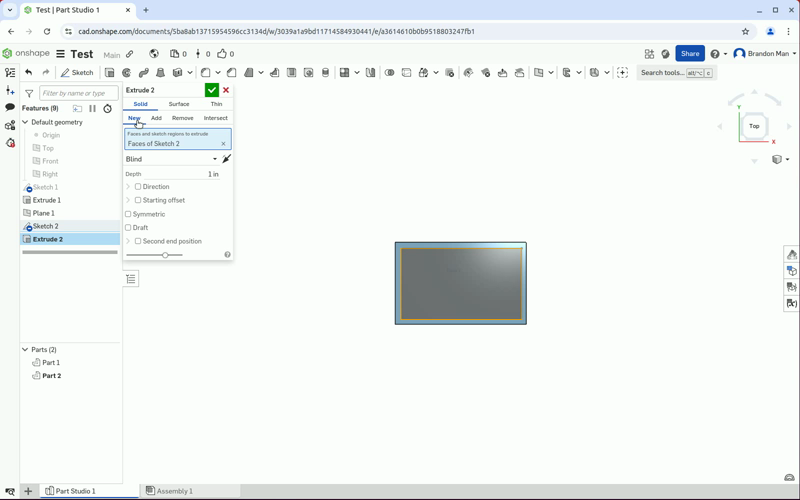
key(tab, 4)
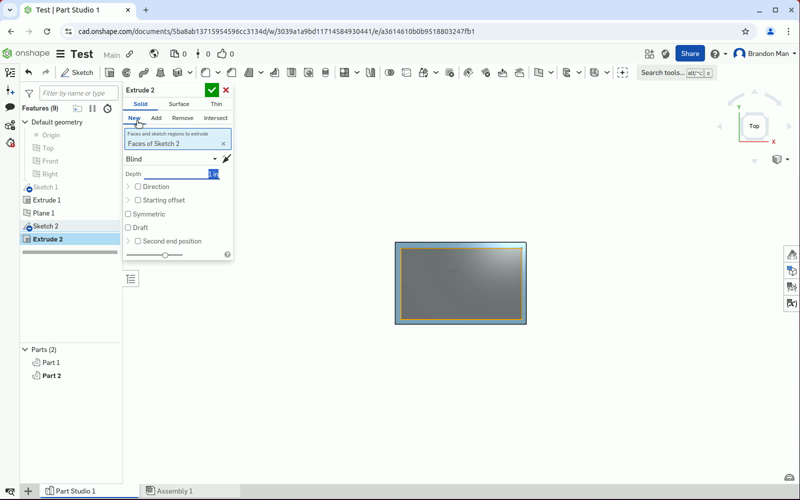
text(25.275)
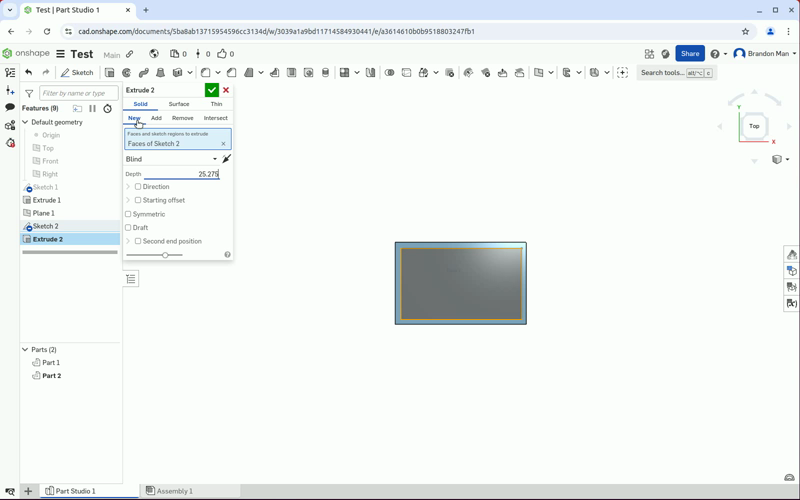
key(enter)
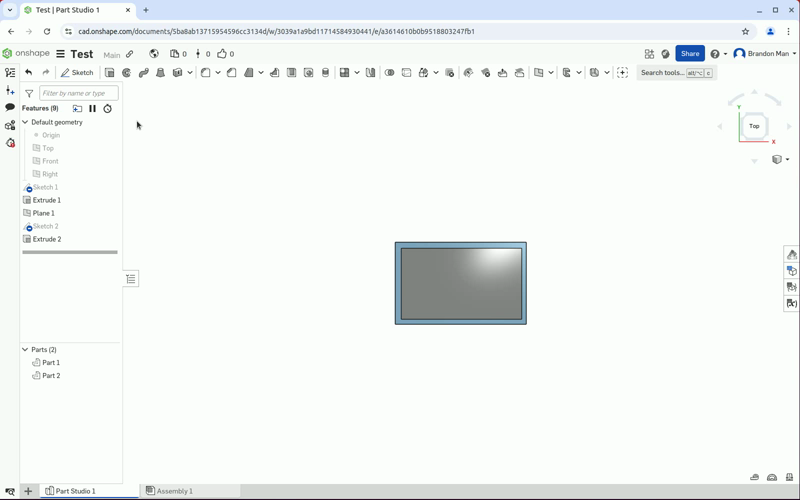
key(shift+h)
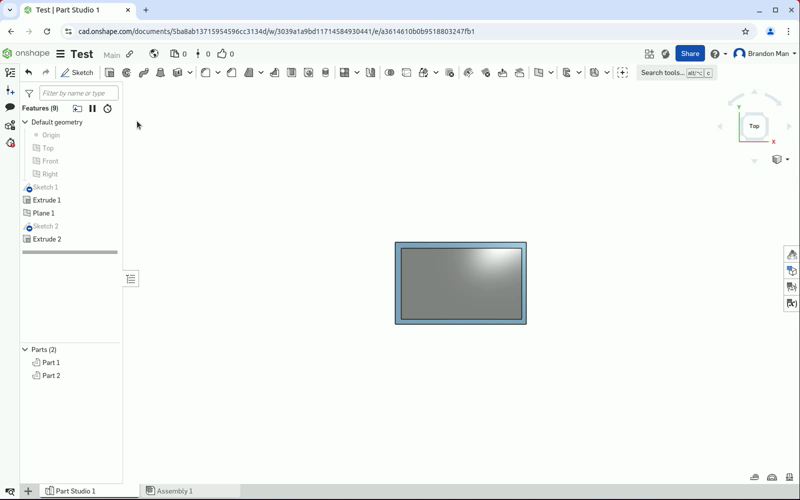
key(shift+h)
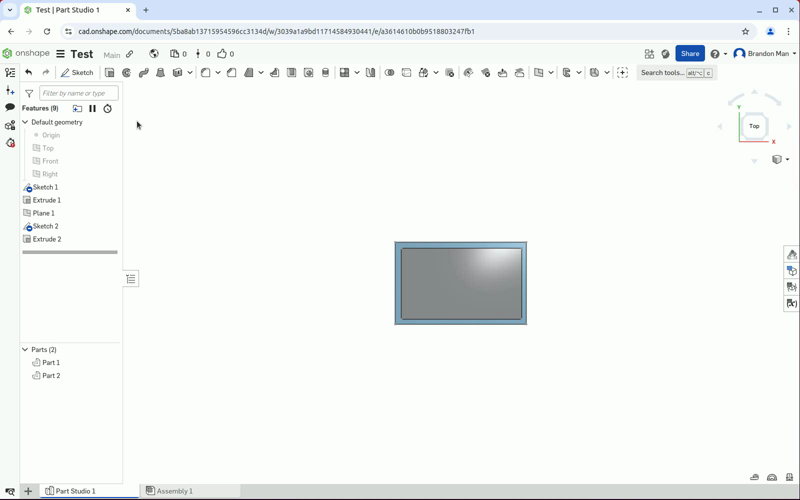
key(shift+7)
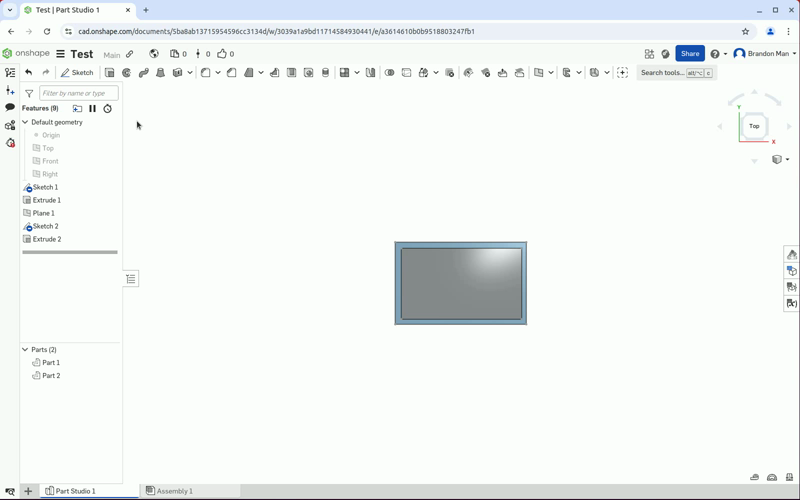
key(up, 3)
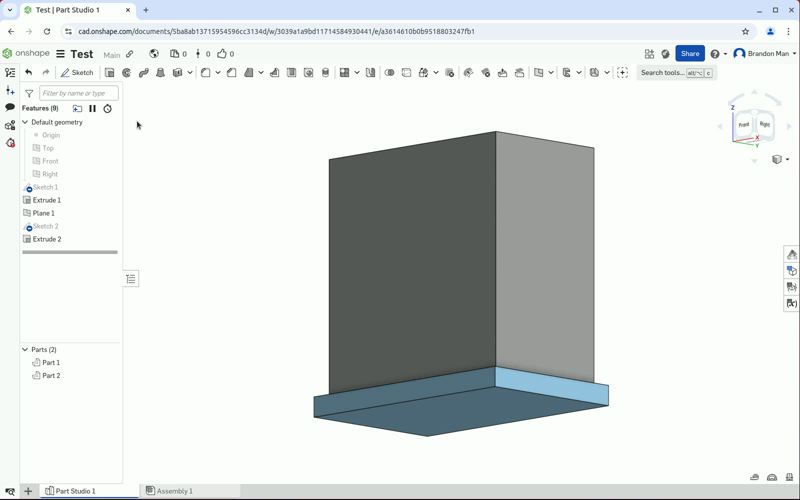
key(left, 3)
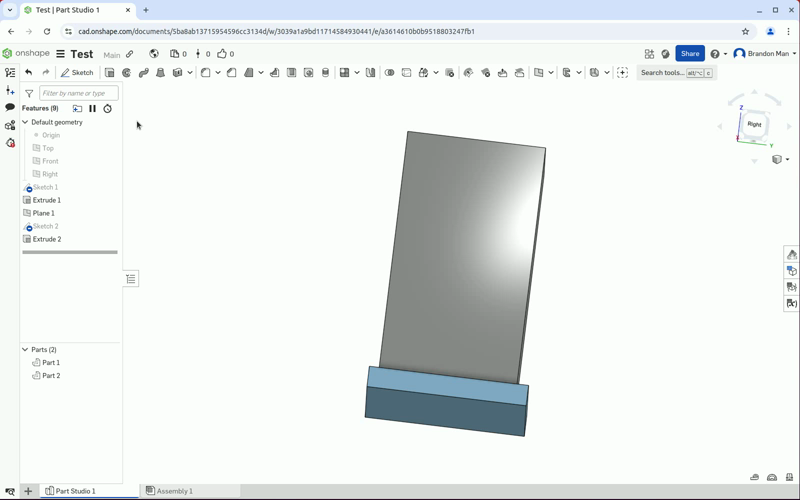
key(right, 3)
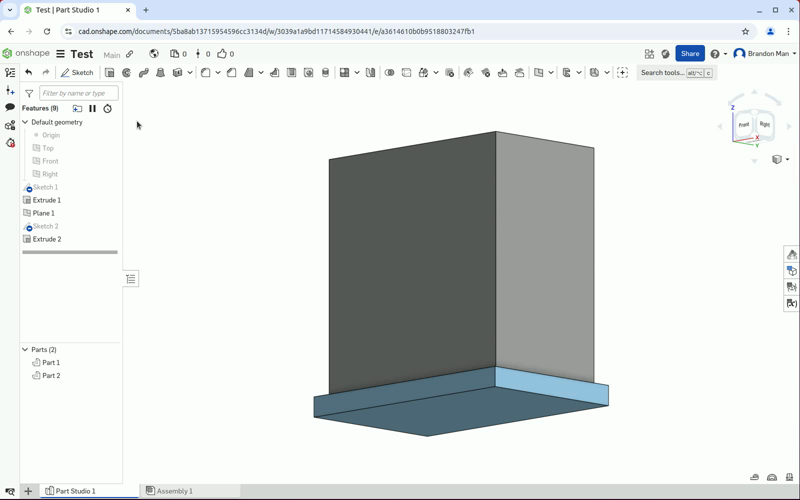
key(down, 3)
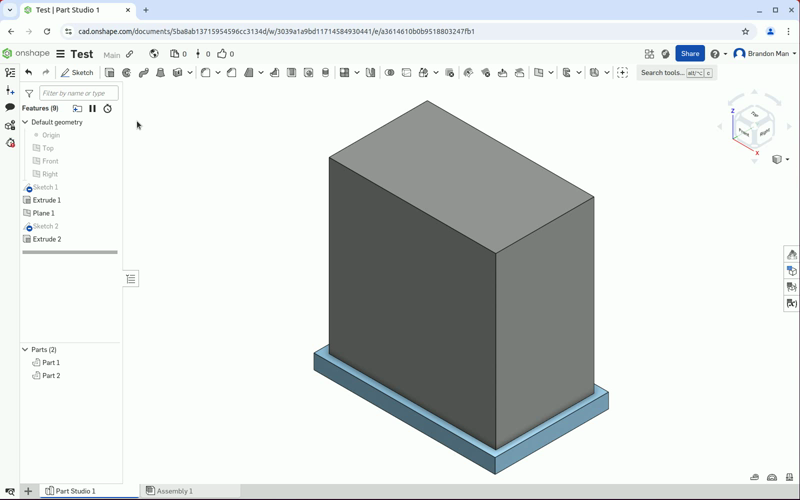
mouse_move(73, 189)
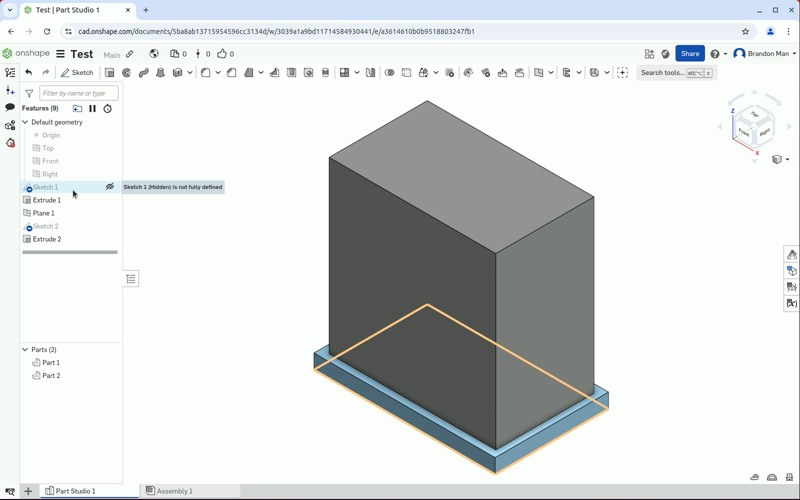
click(73, 189)